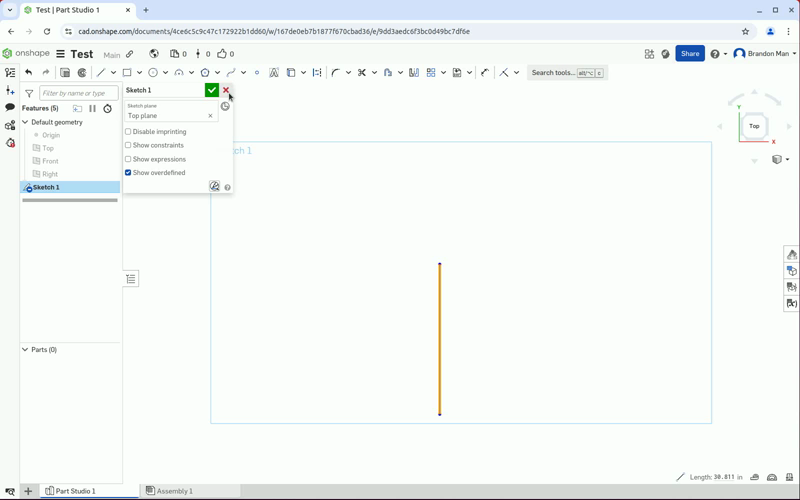
key(shift+h)
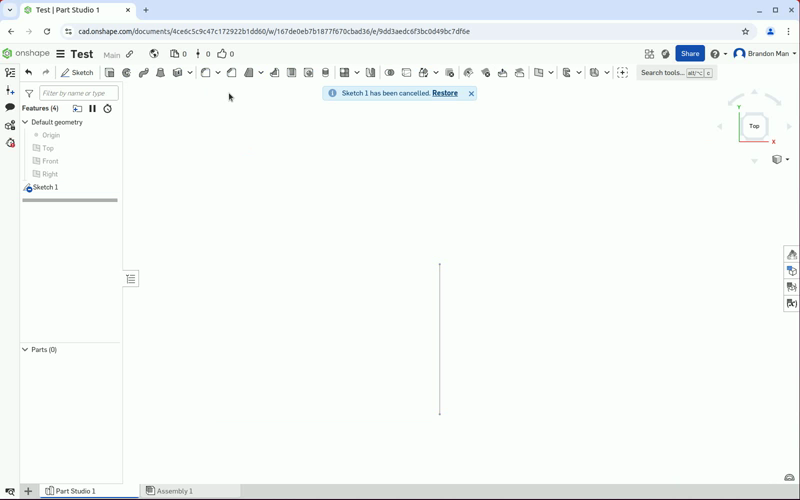
key(shift+s)
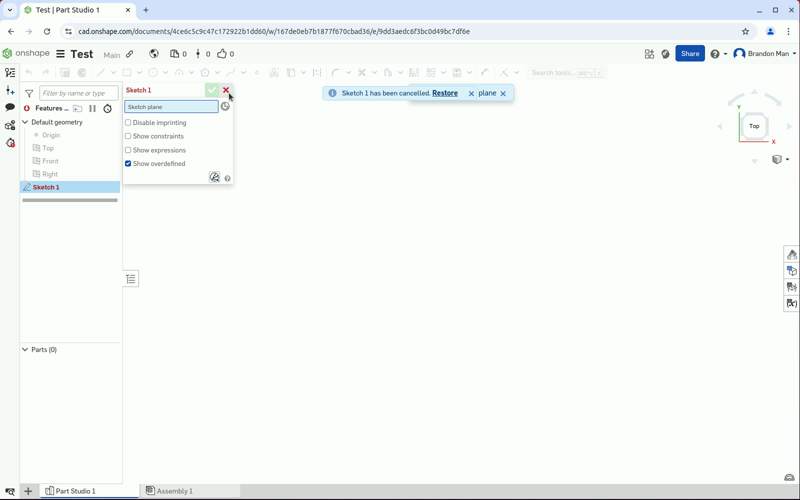
mouse_move(73, 150)
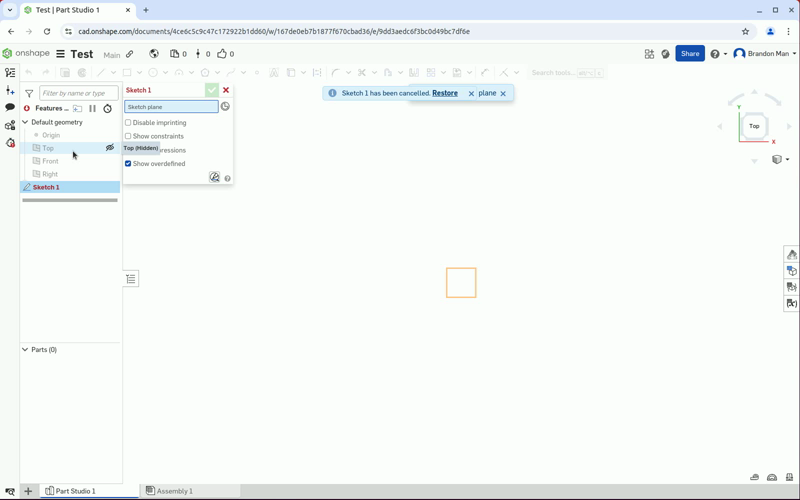
click(73, 150)
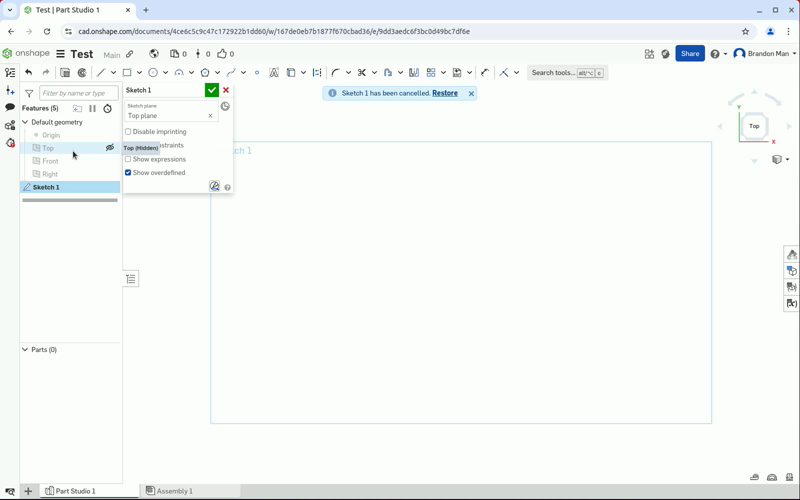
mouse_move(73, 352)
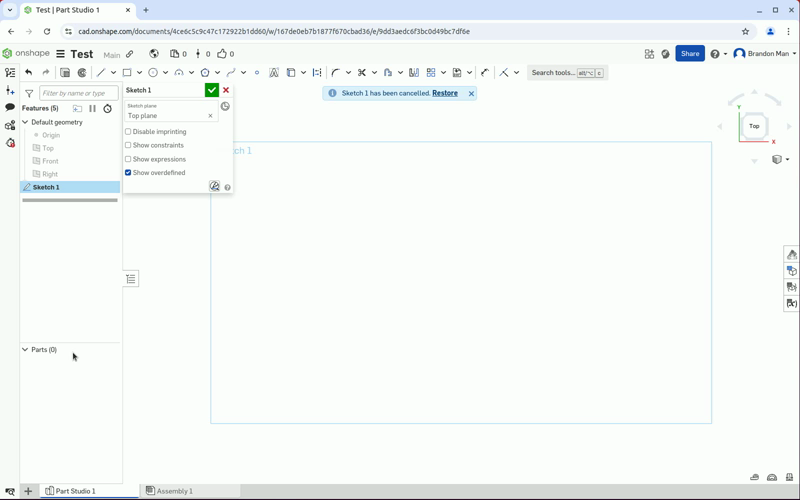
key(y)
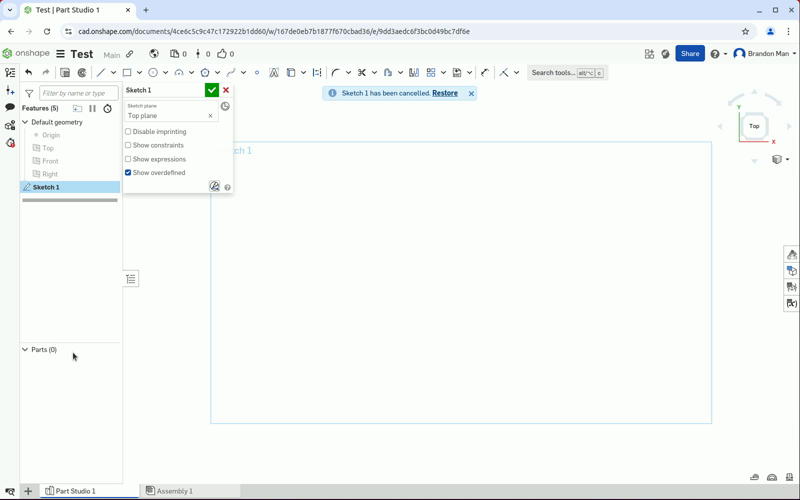
key(a)
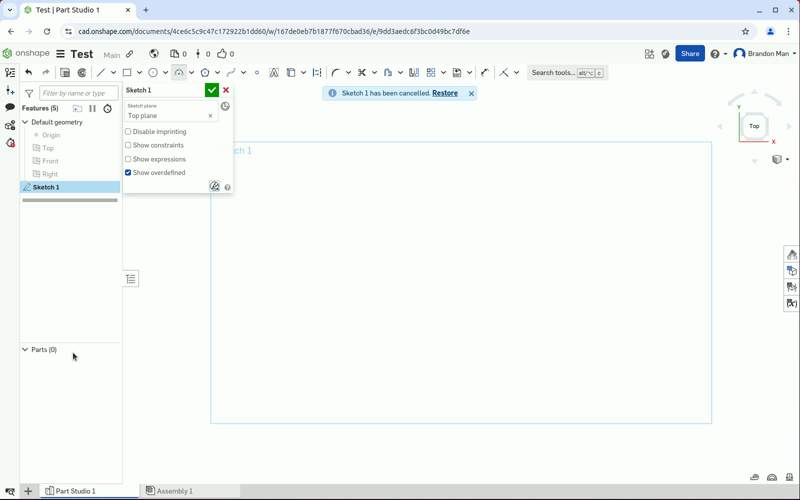
key_down(shift)
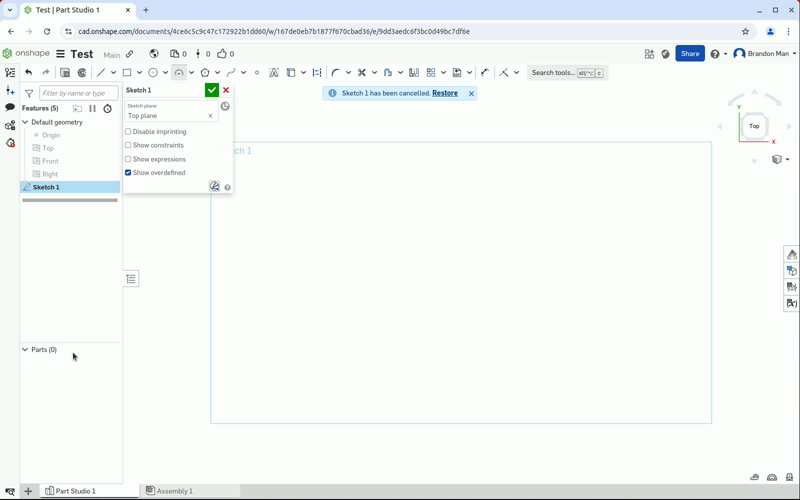
mouse_move(460, 241)
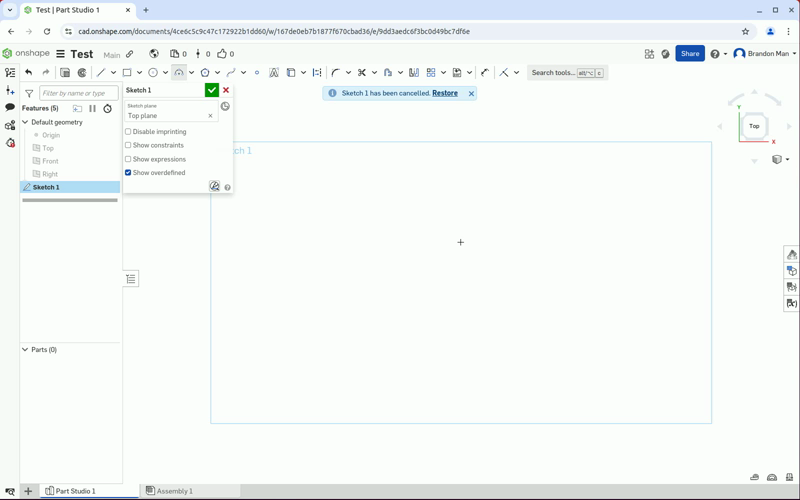
click(460, 241)
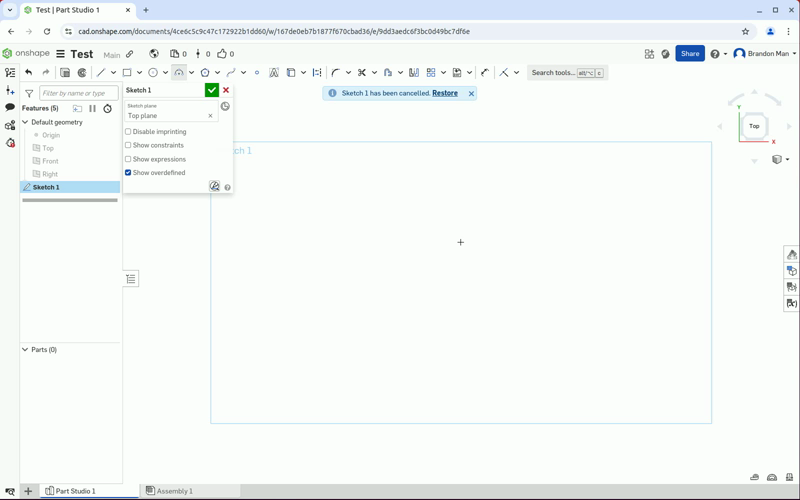
key_up(shift)
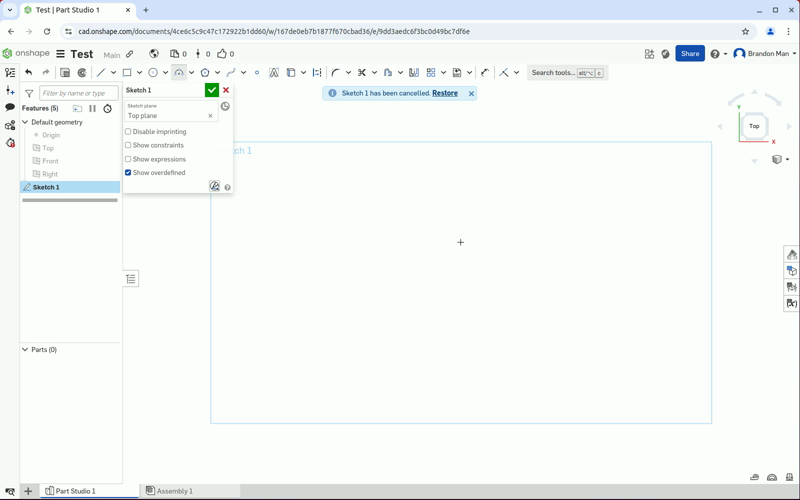
key_down(shift)
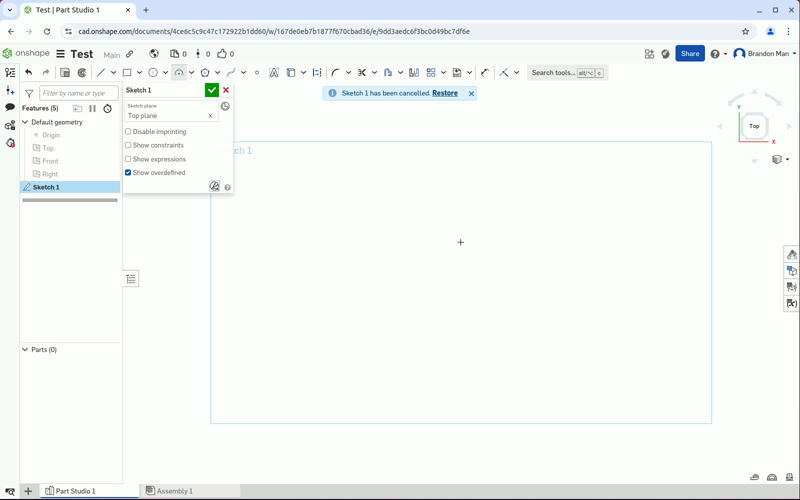
mouse_move(501, 291)
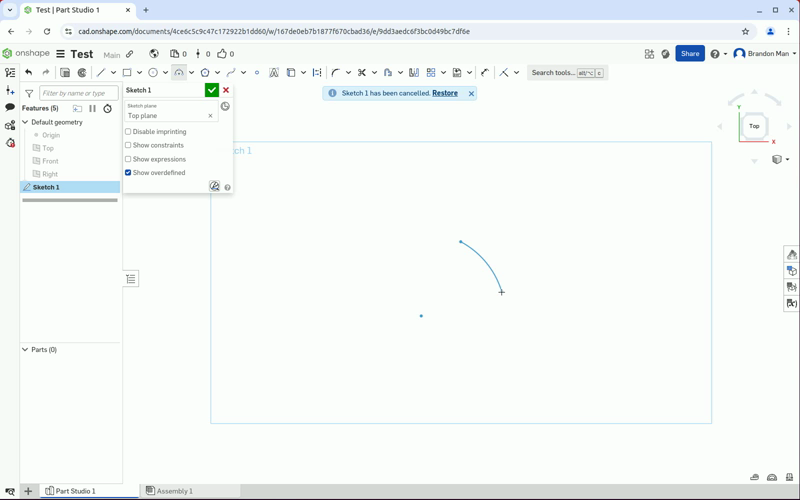
click(501, 291)
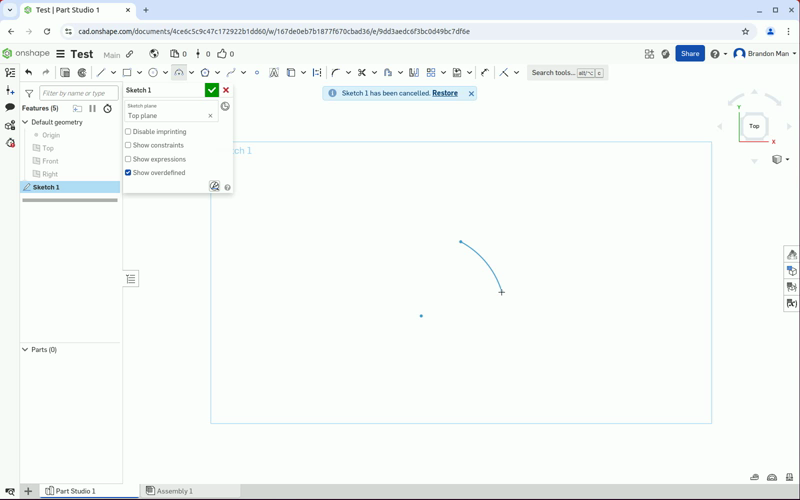
mouse_move(493, 257)
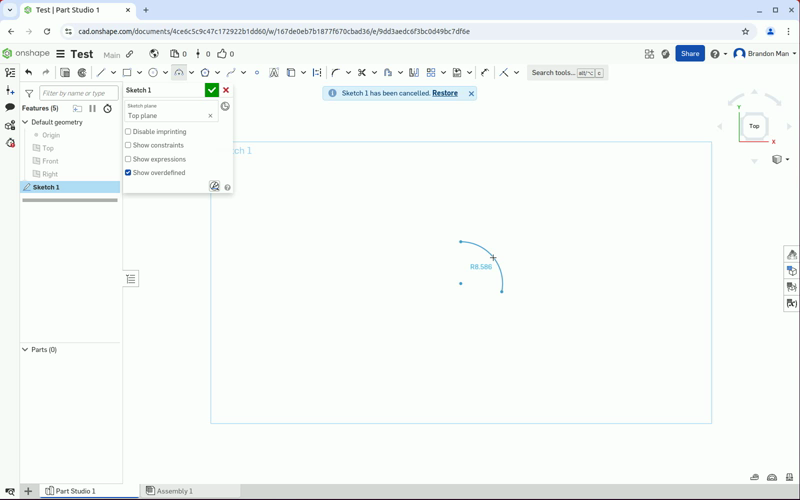
click(493, 257)
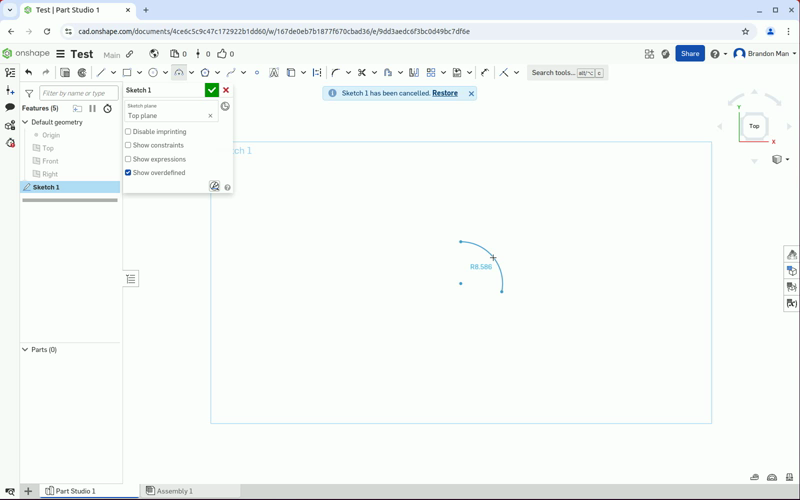
key_up(shift)
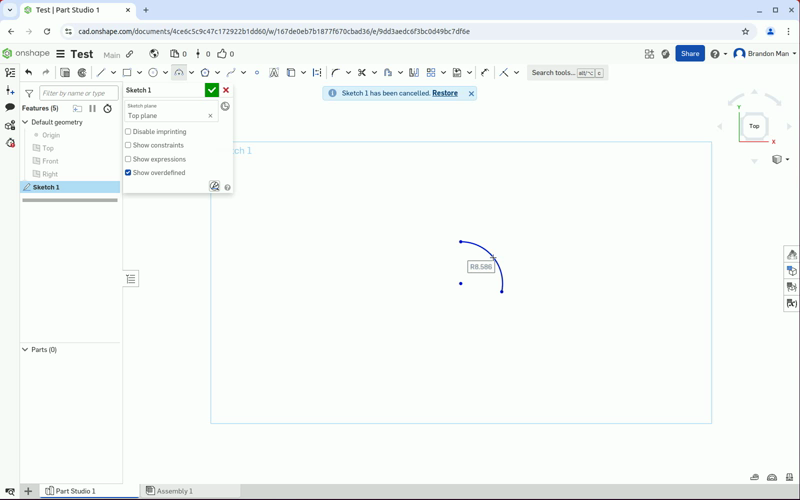
mouse_move(501, 291)
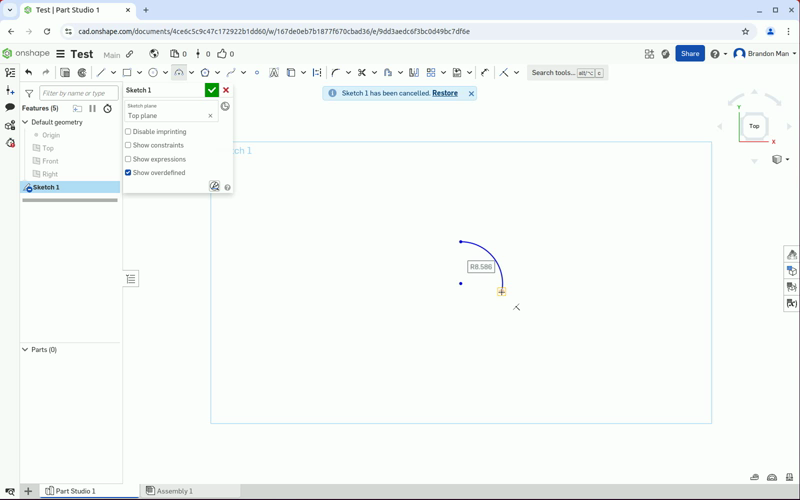
click(501, 291)
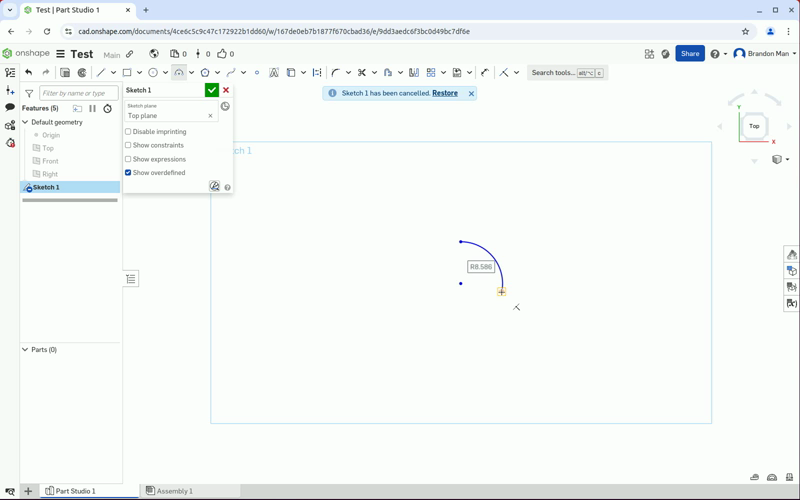
key_down(shift)
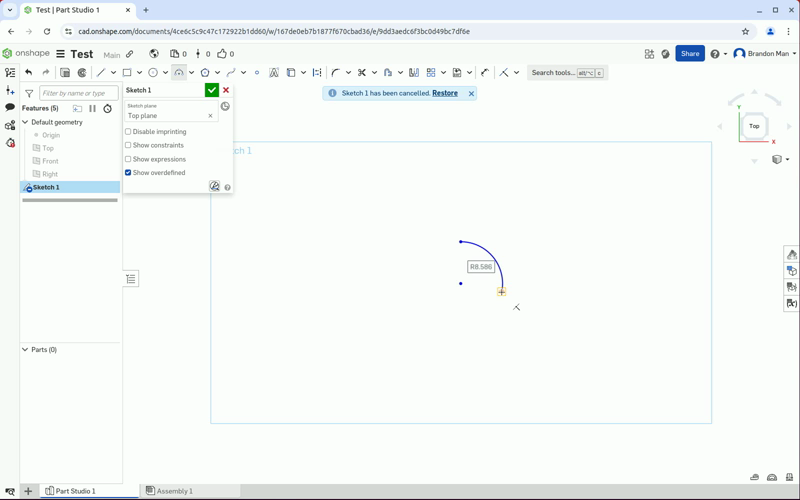
mouse_move(555, 284)
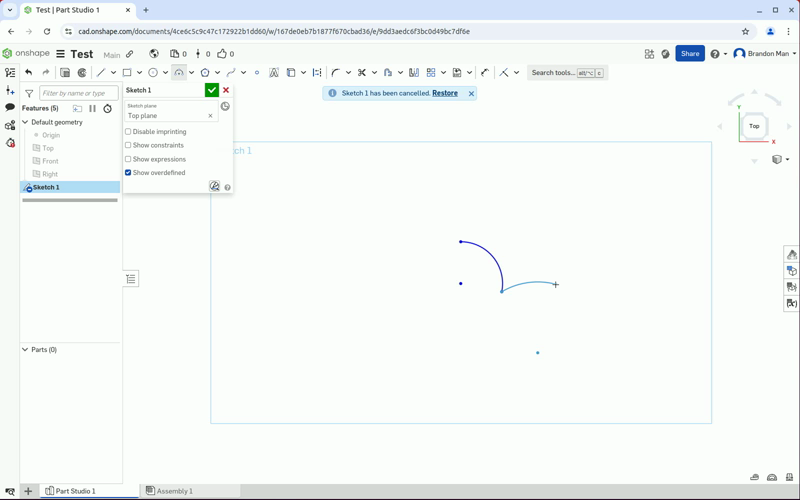
click(555, 284)
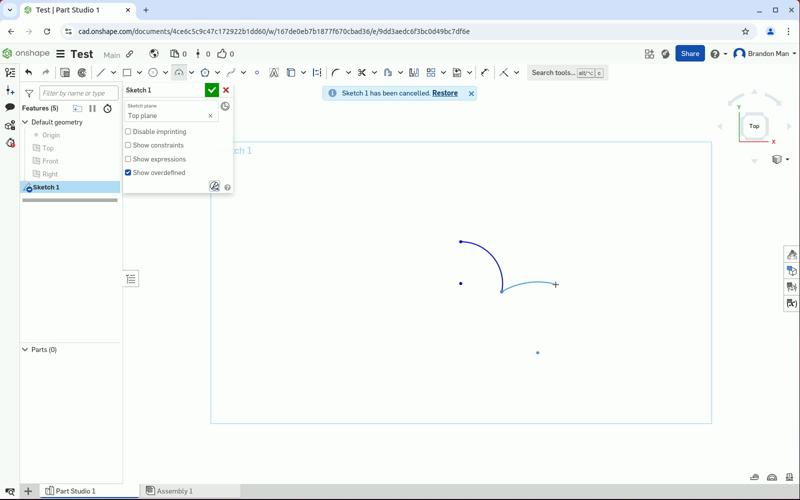
mouse_move(528, 283)
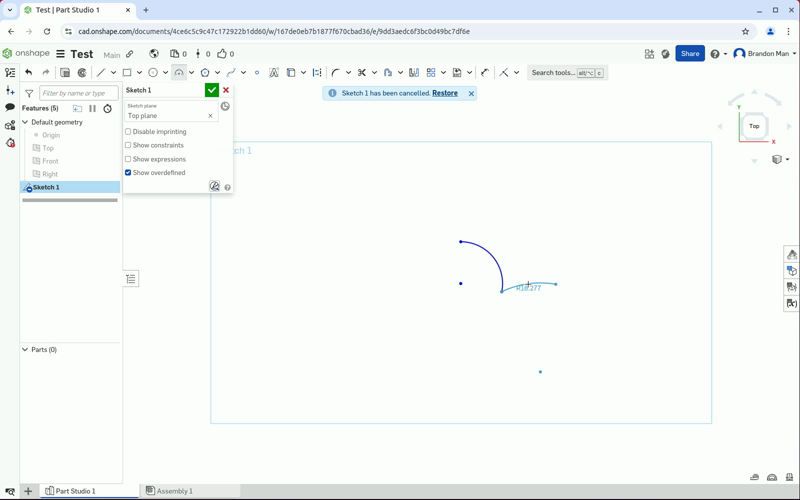
click(528, 283)
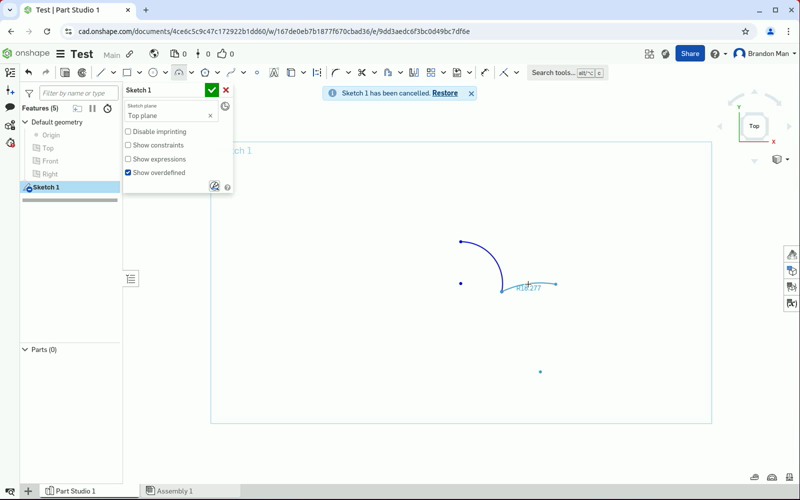
key_up(shift)
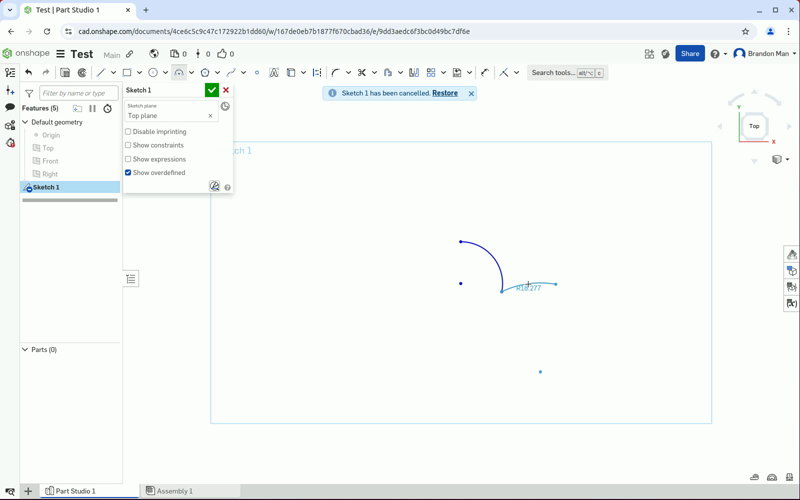
key(esc)
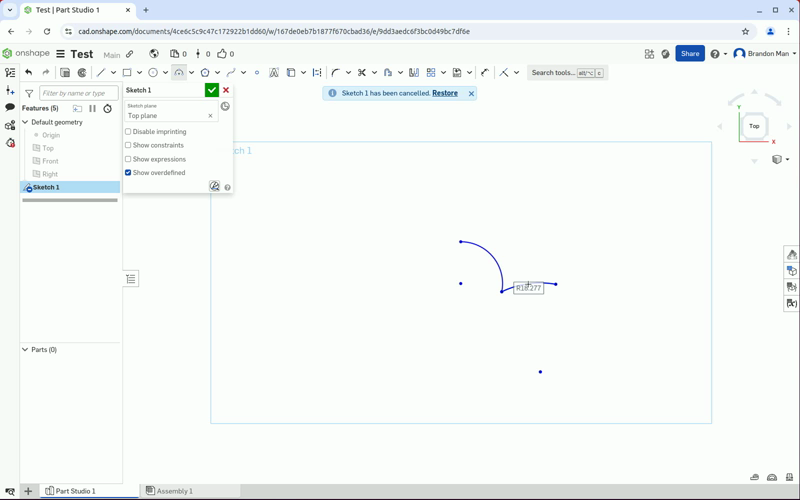
key(l)
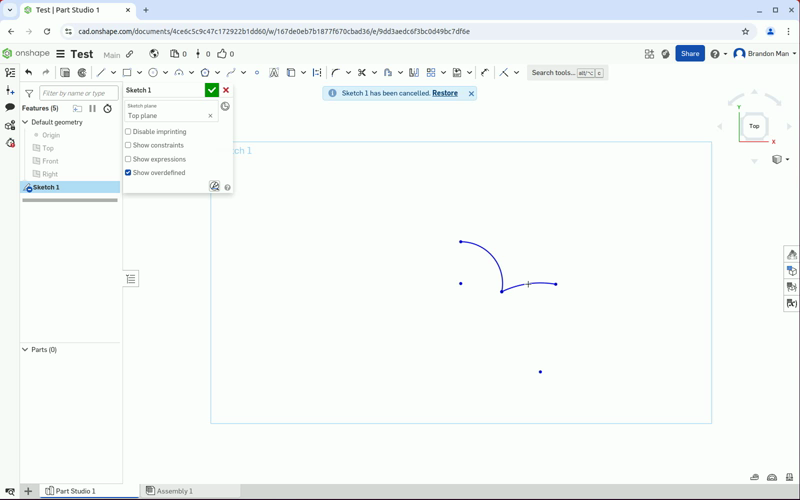
mouse_move(555, 284)
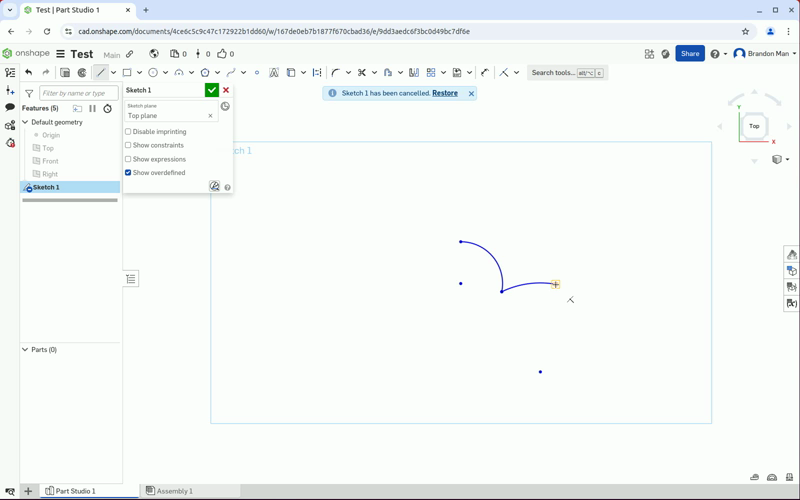
click(555, 284)
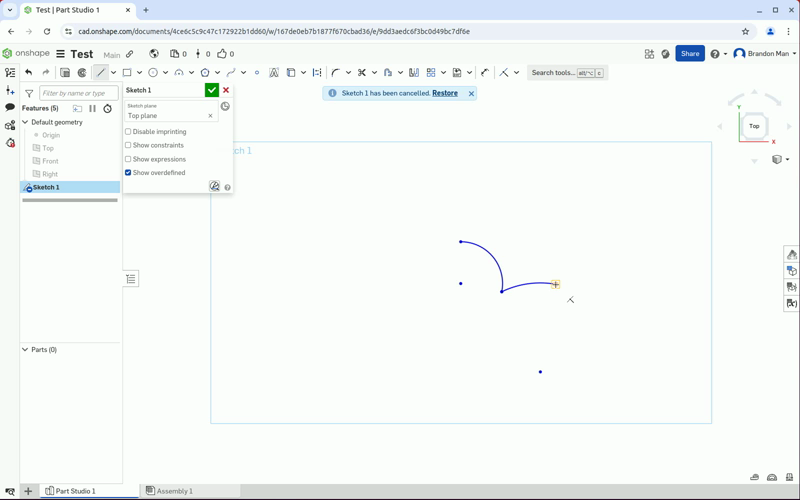
key_down(shift)
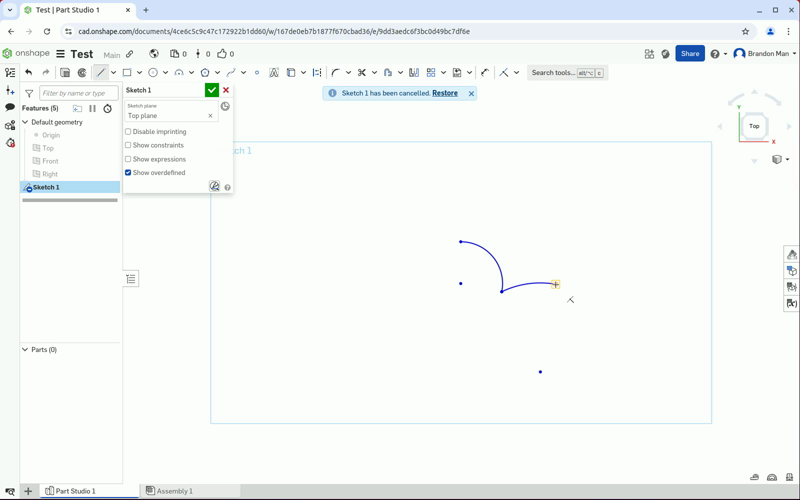
mouse_move(585, 284)
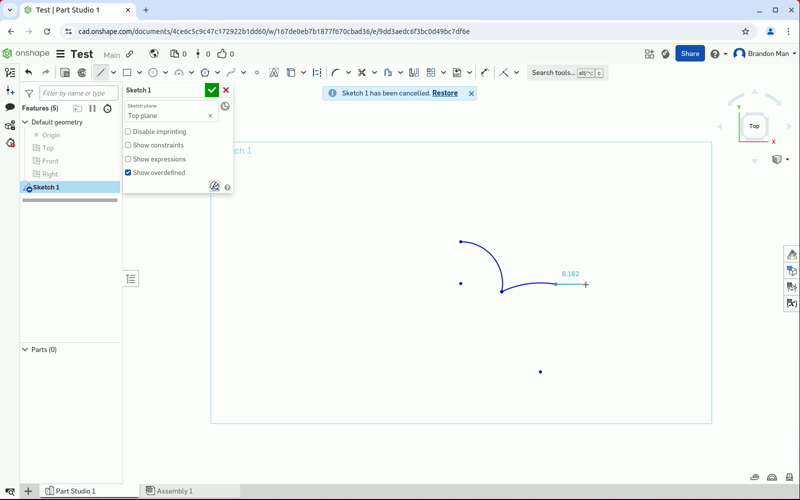
mouse_move(555, 269)
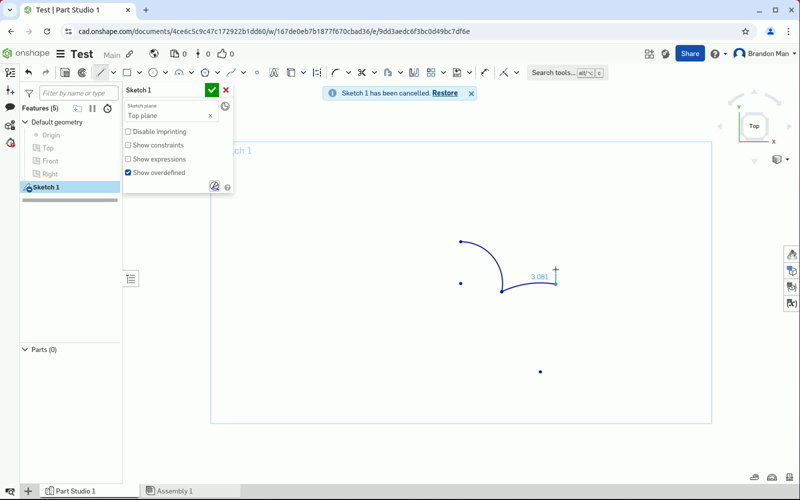
click(555, 269)
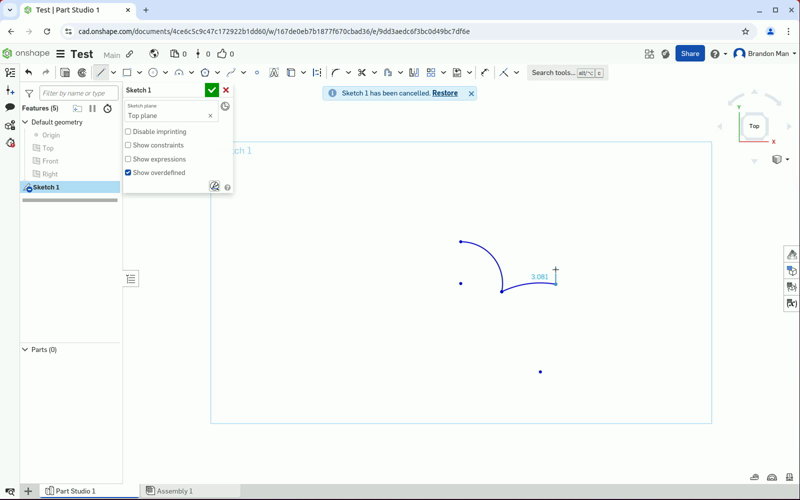
key_up(shift)
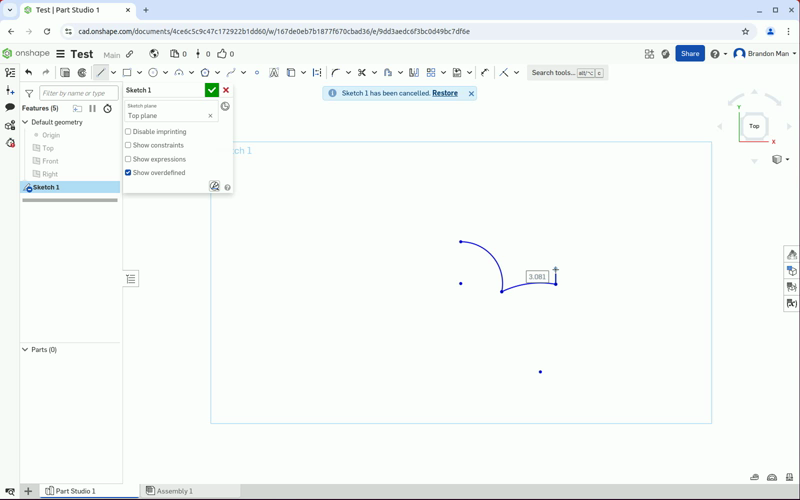
key(esc)
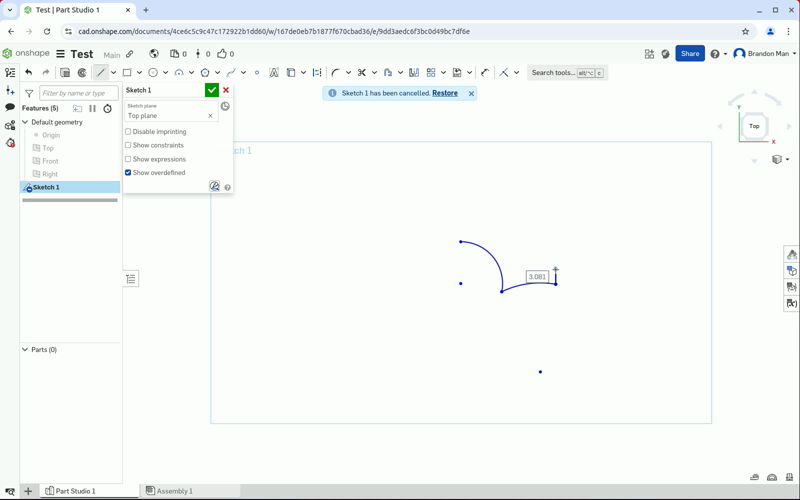
key(a)
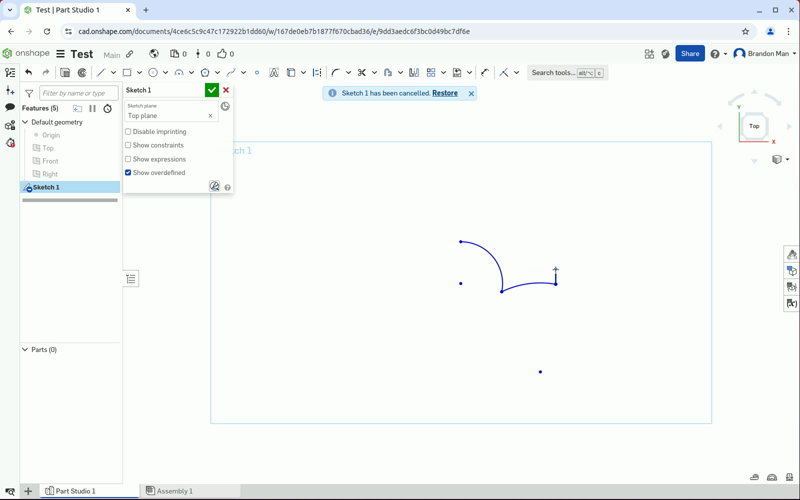
mouse_move(555, 269)
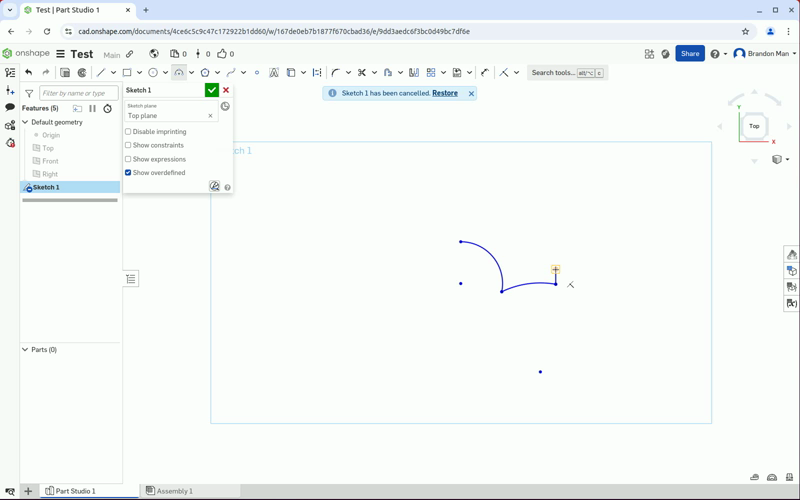
click(555, 269)
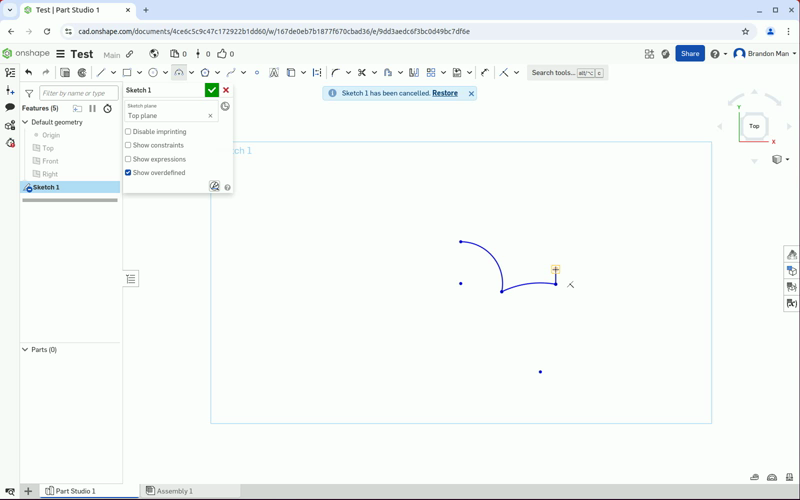
mouse_move(460, 241)
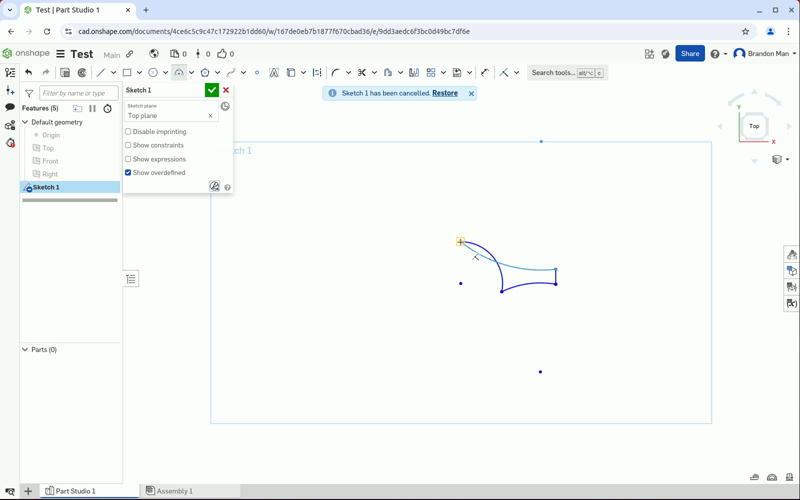
click(460, 241)
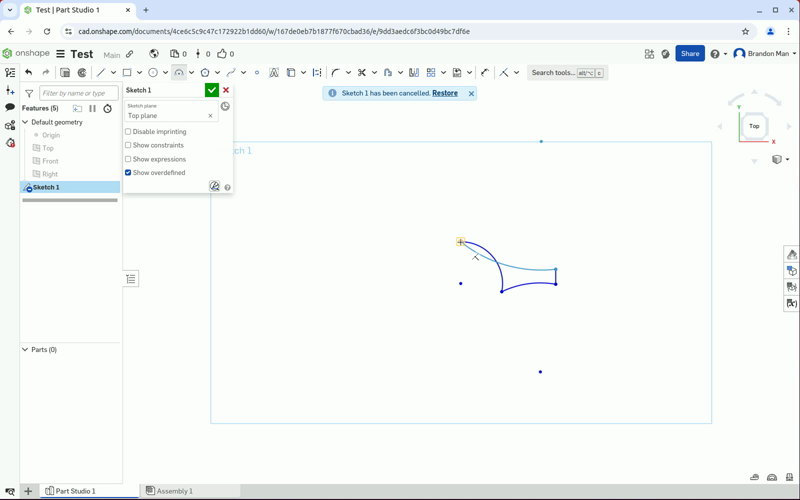
key_down(shift)
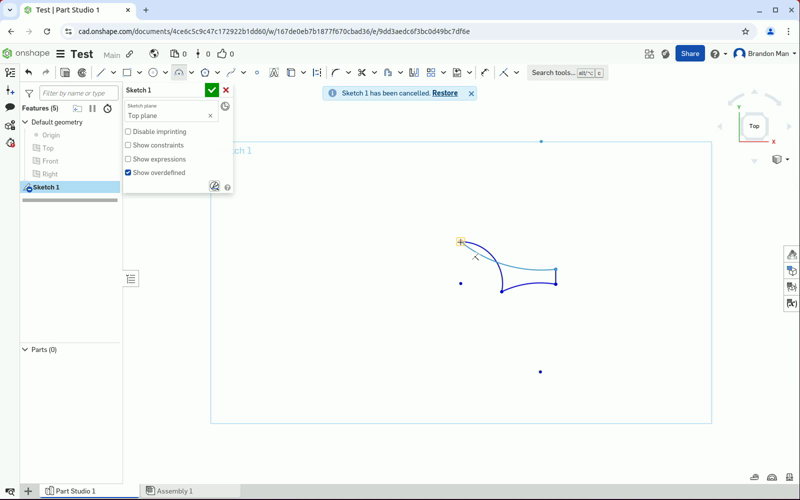
mouse_move(510, 247)
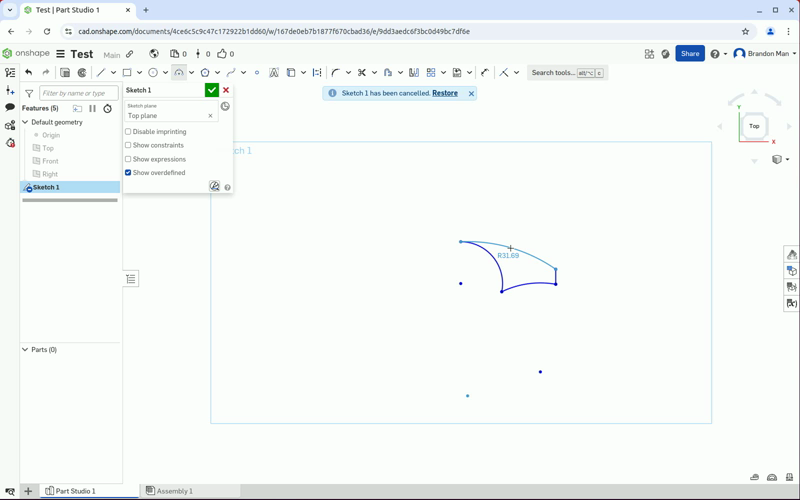
click(510, 247)
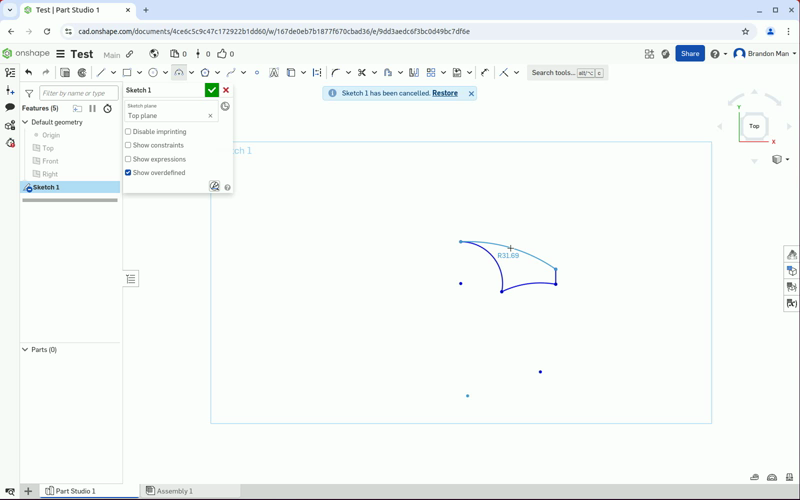
key_up(shift)
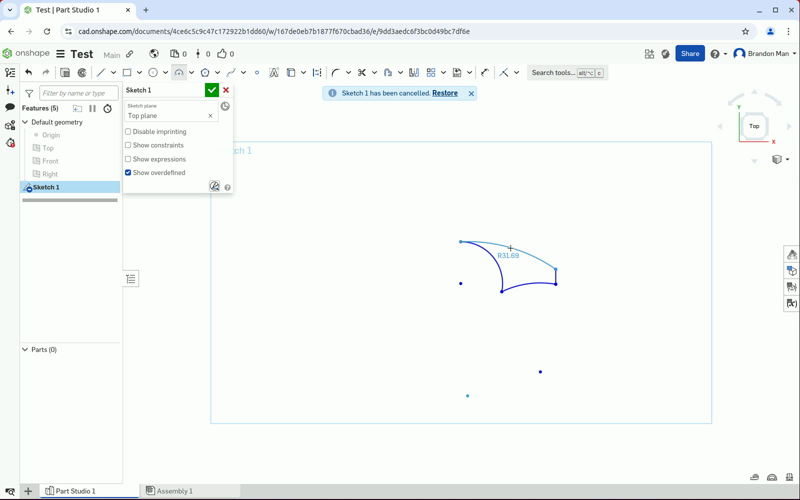
key(esc)
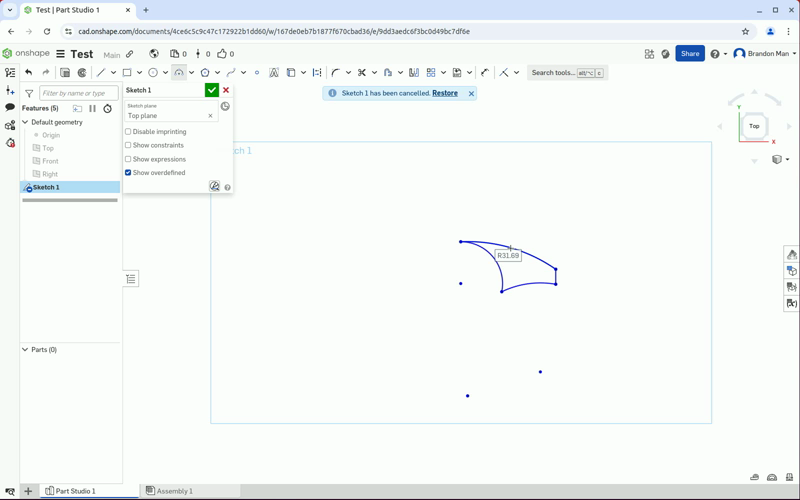
mouse_move(488, 262)
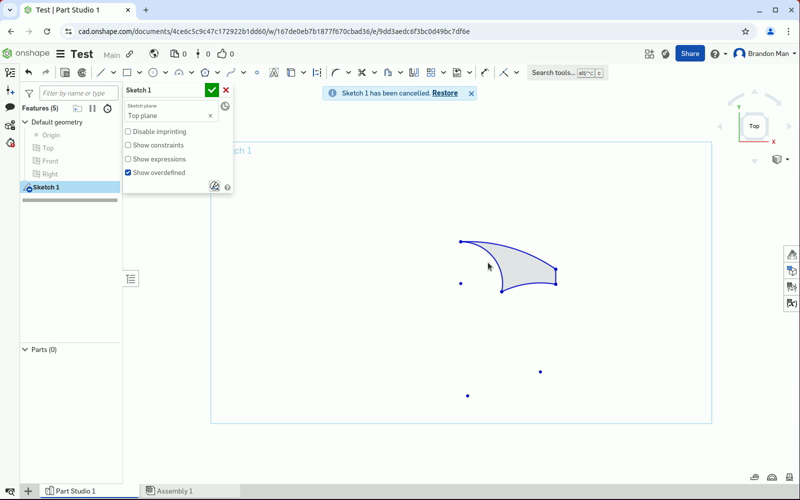
click(488, 262)
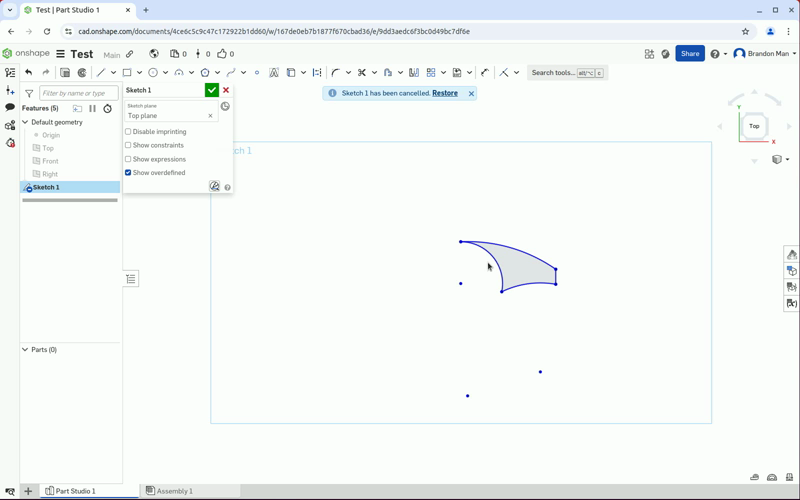
mouse_move(73, 352)
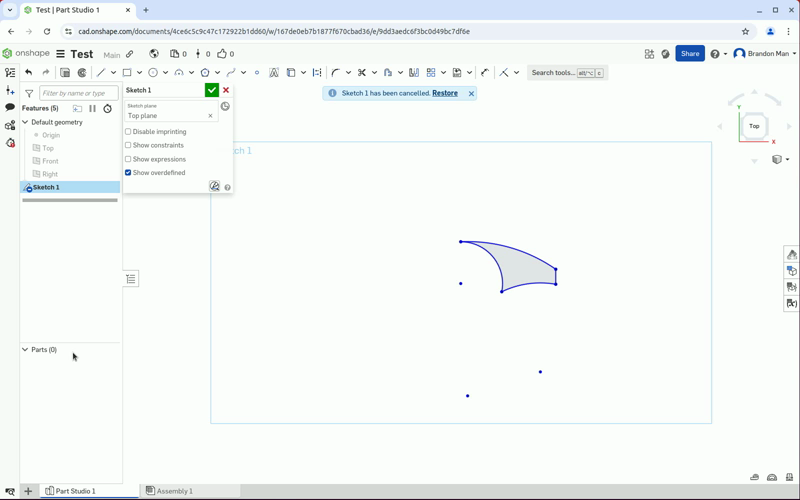
key(shift+y)
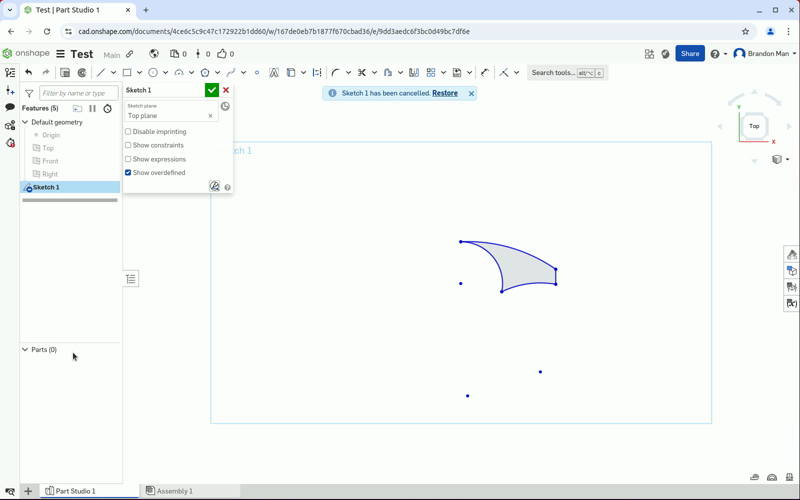
key(shift+e)
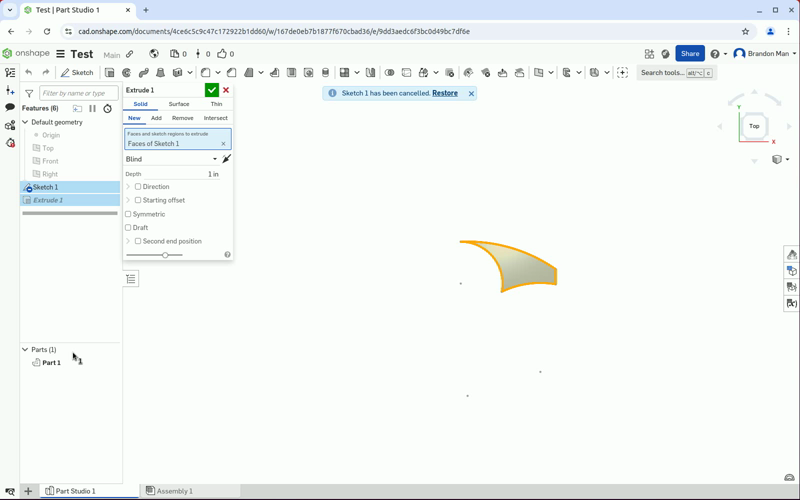
mouse_move(143, 106)
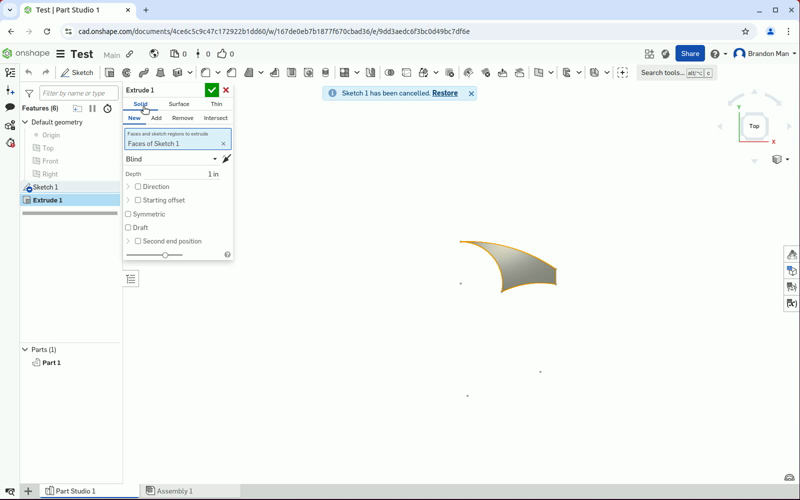
click(143, 106)
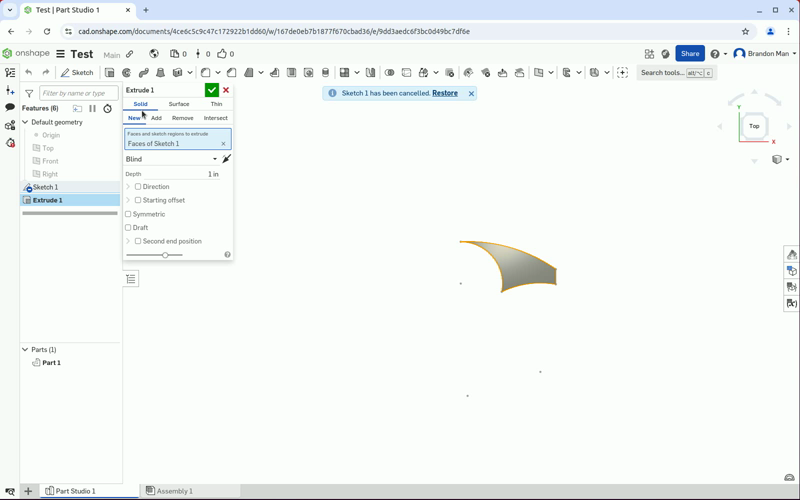
mouse_move(137, 120)
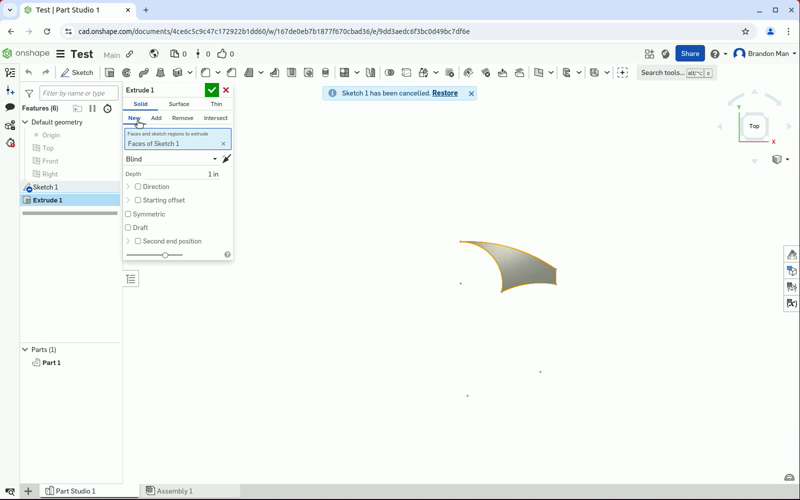
click(137, 120)
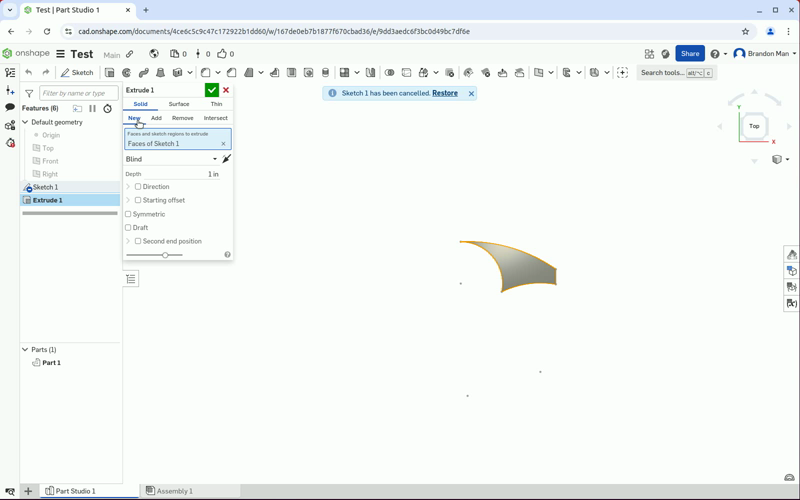
key(tab, 4)
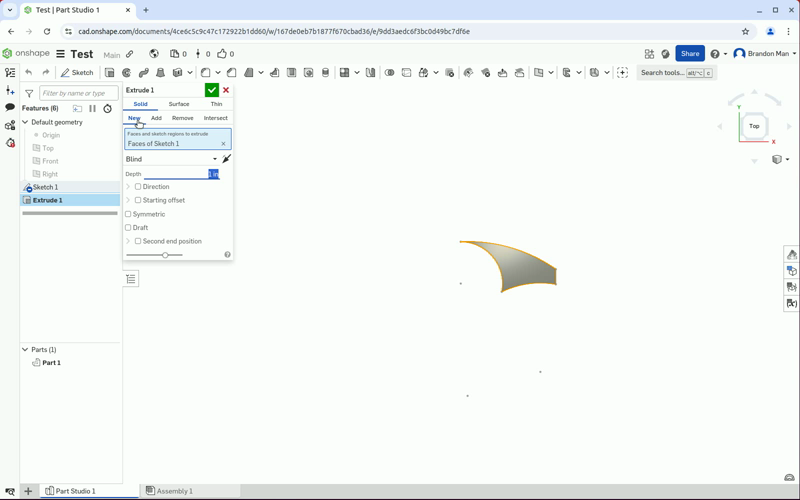
text(23.108)
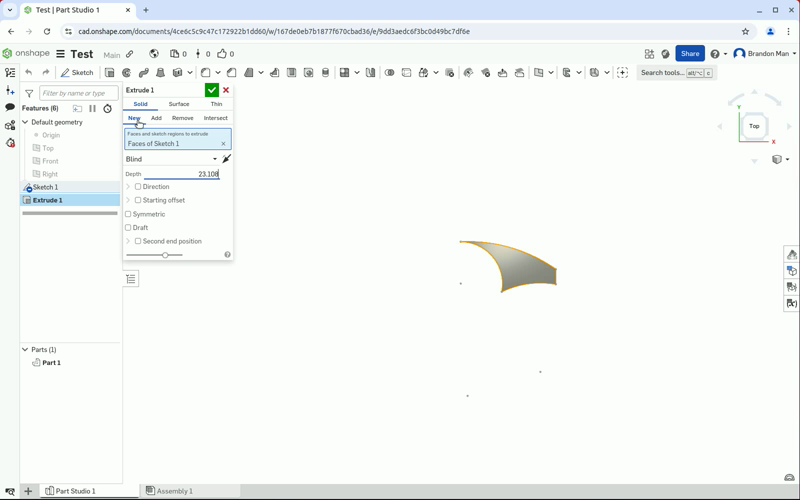
key(enter)
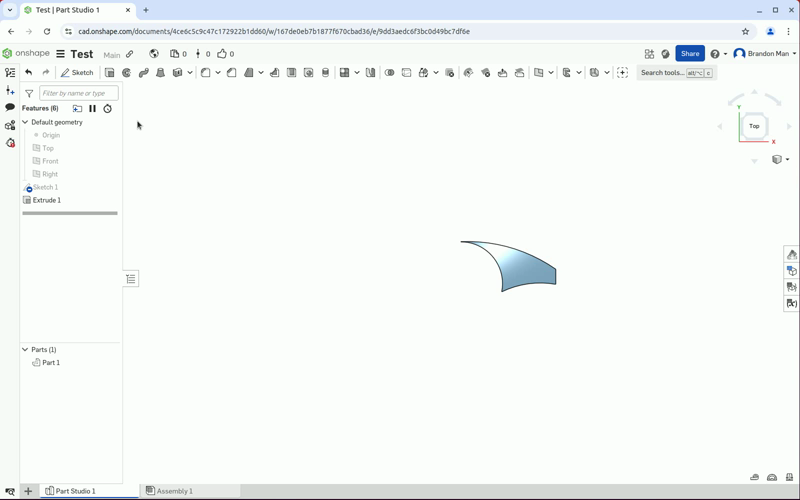
key(shift+h)
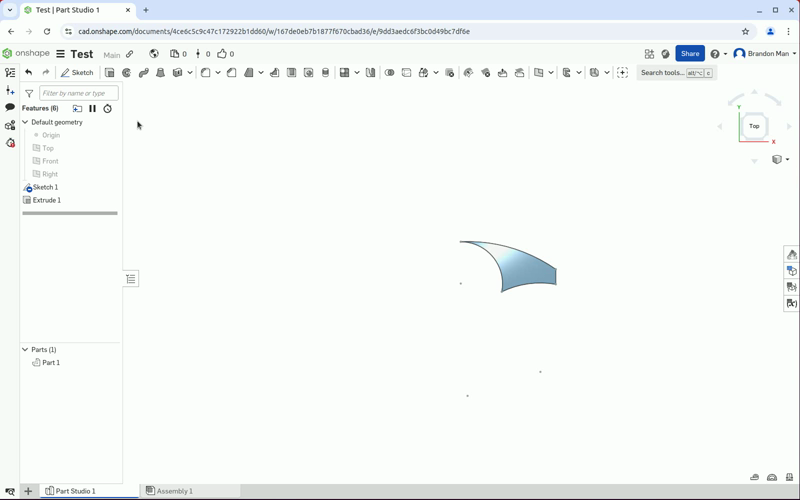
key(shift+h)
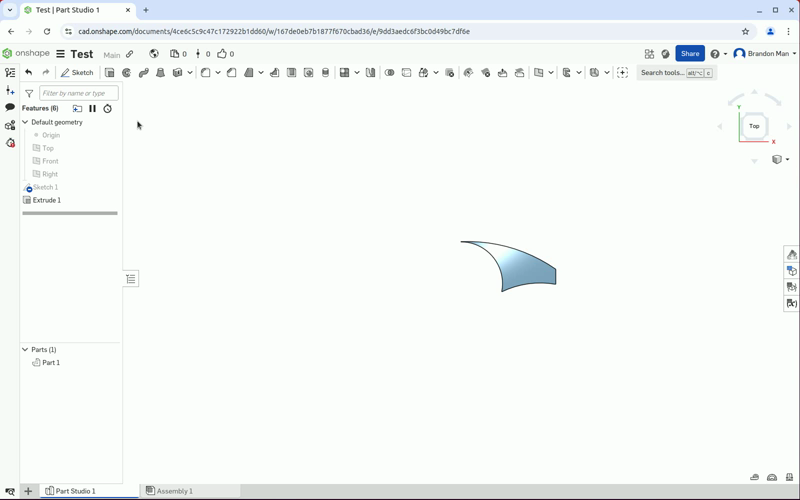
mouse_move(73, 189)
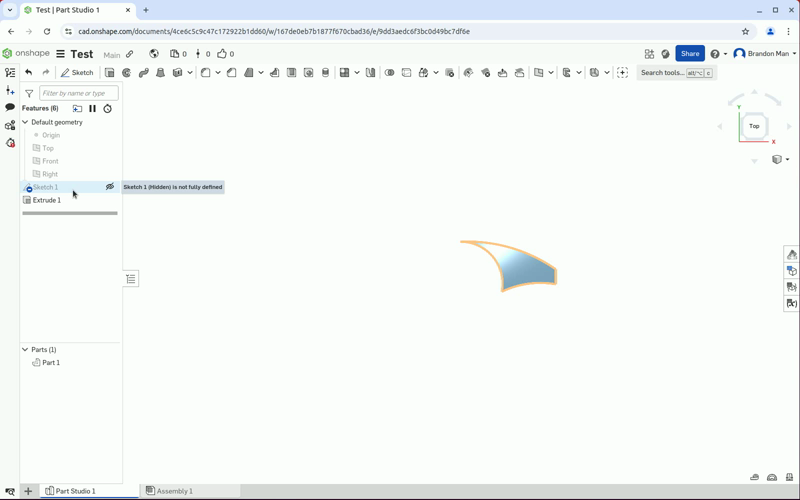
click(73, 189)
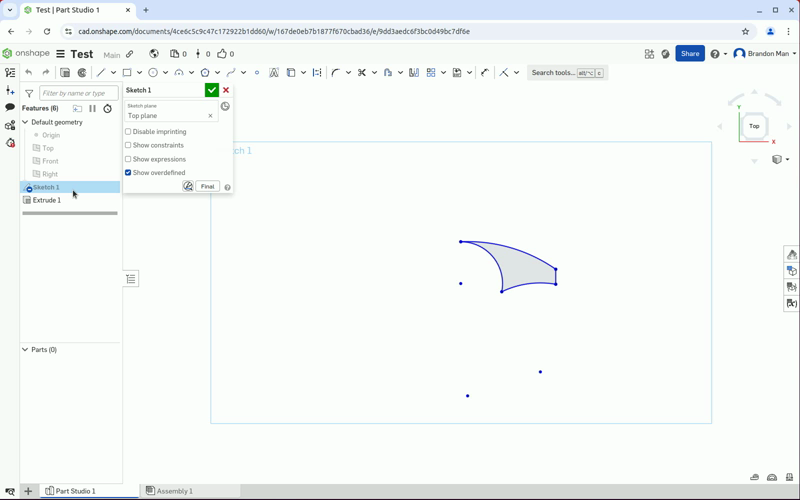
mouse_move(229, 92)
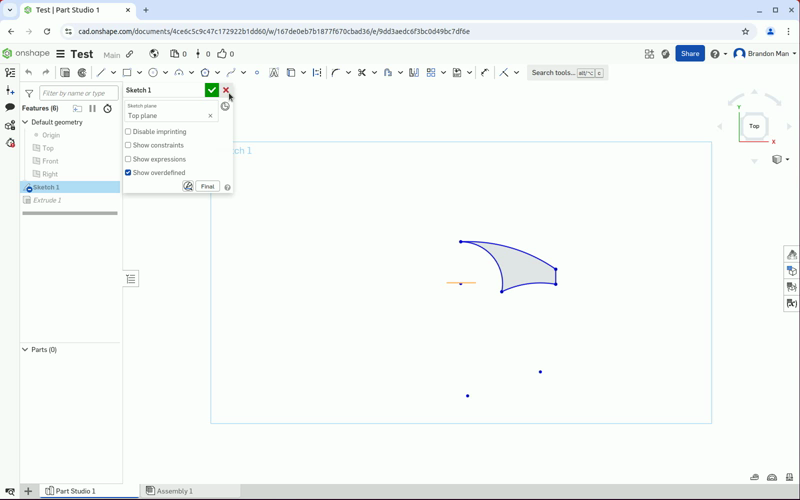
click(229, 92)
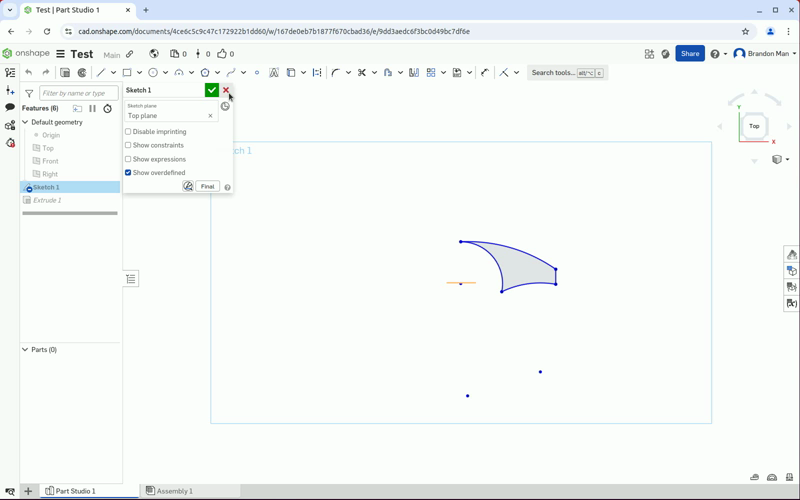
key(shift+s)
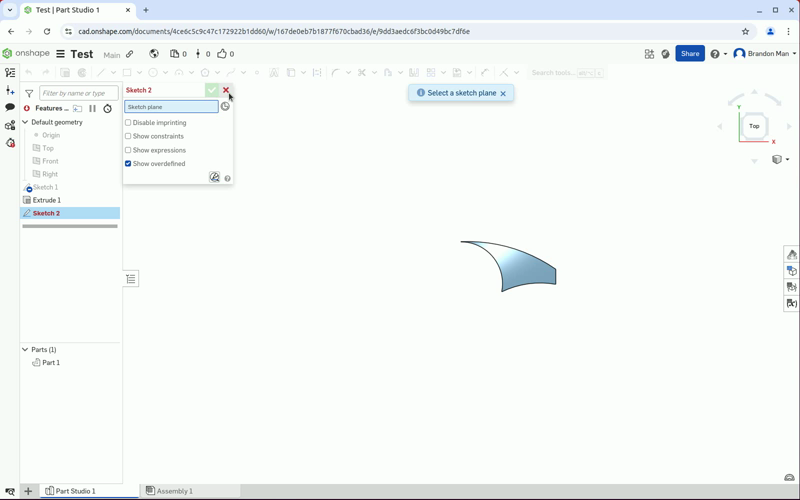
mouse_move(73, 150)
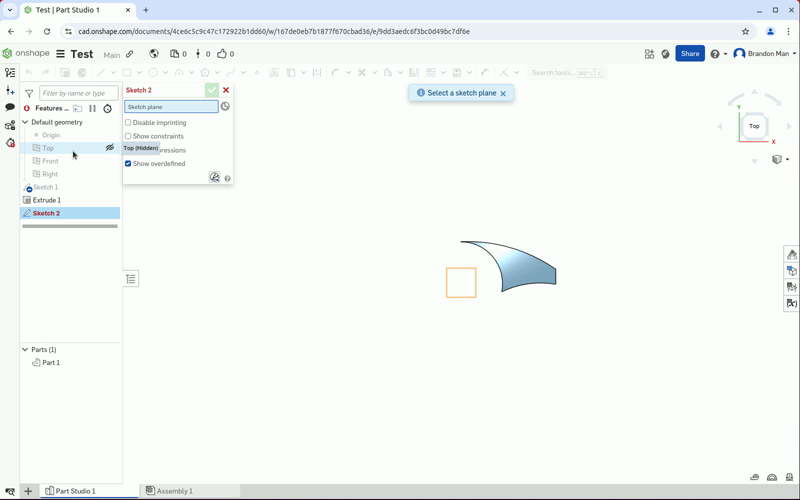
click(73, 150)
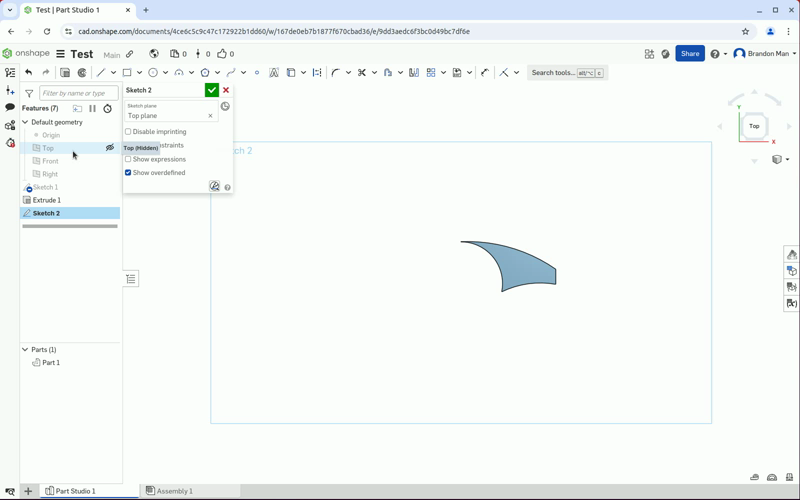
mouse_move(73, 352)
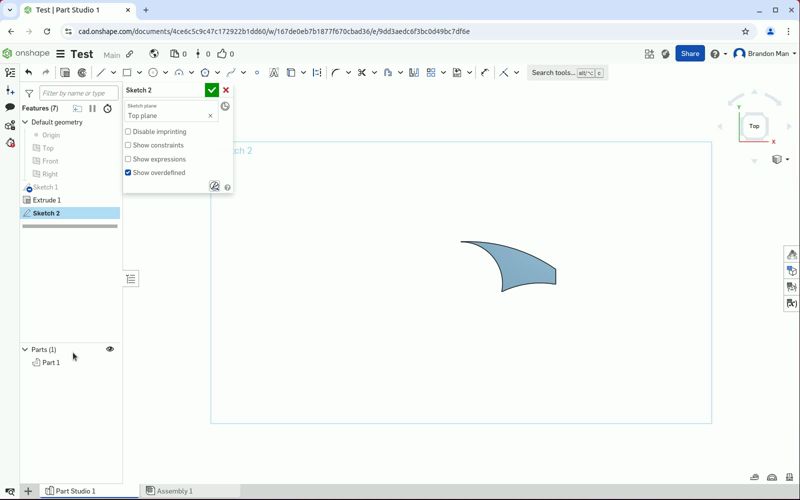
key(y)
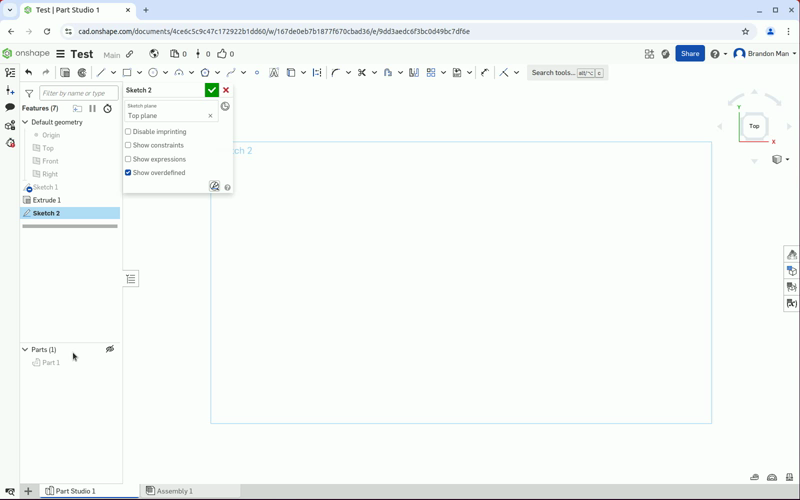
key(a)
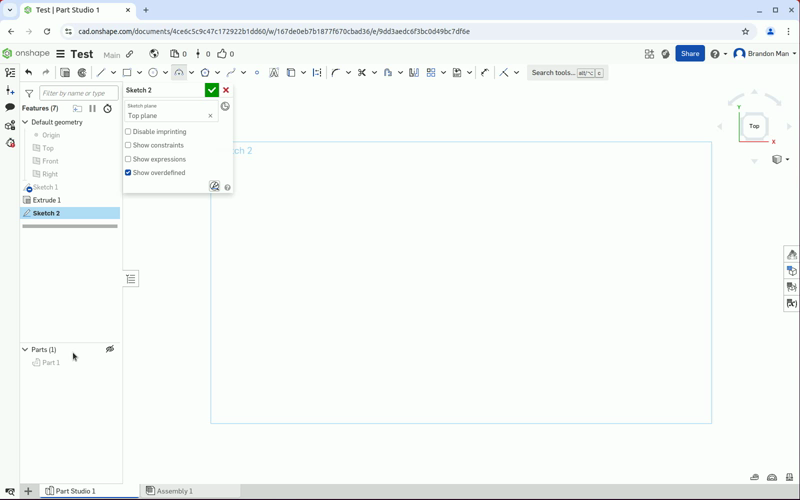
key_down(shift)
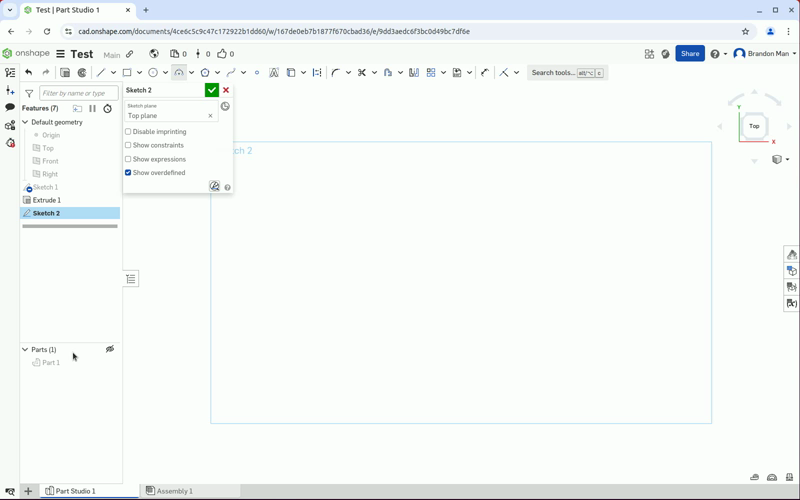
mouse_move(460, 324)
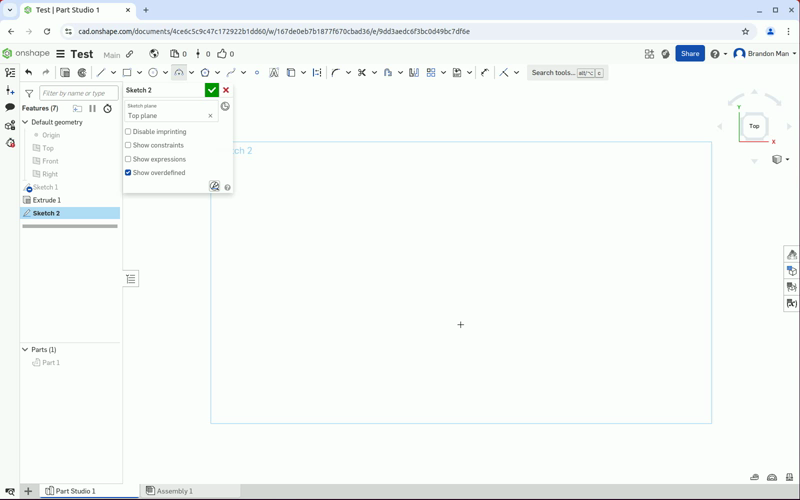
click(460, 324)
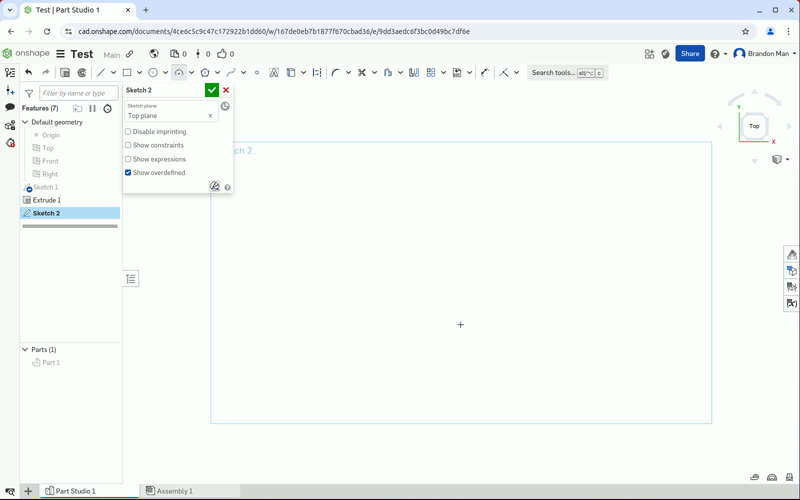
key_up(shift)
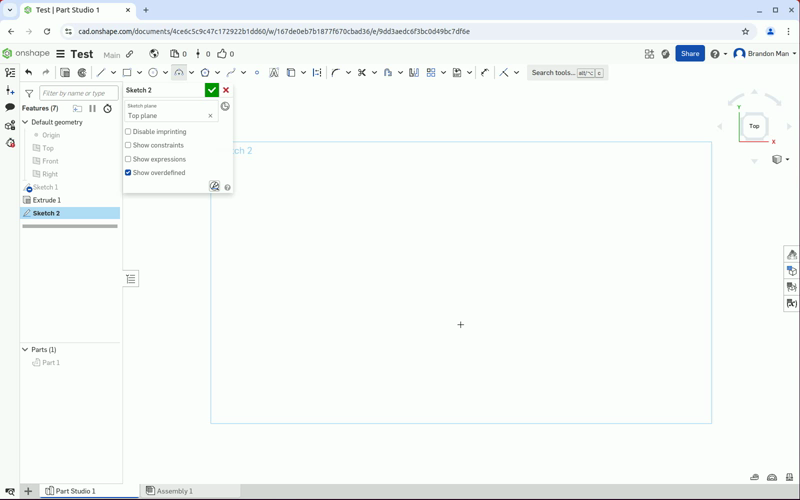
key_down(shift)
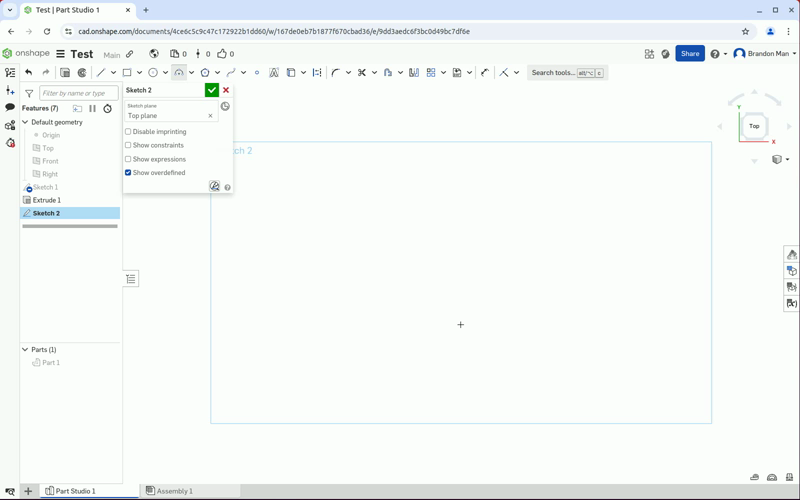
mouse_move(501, 291)
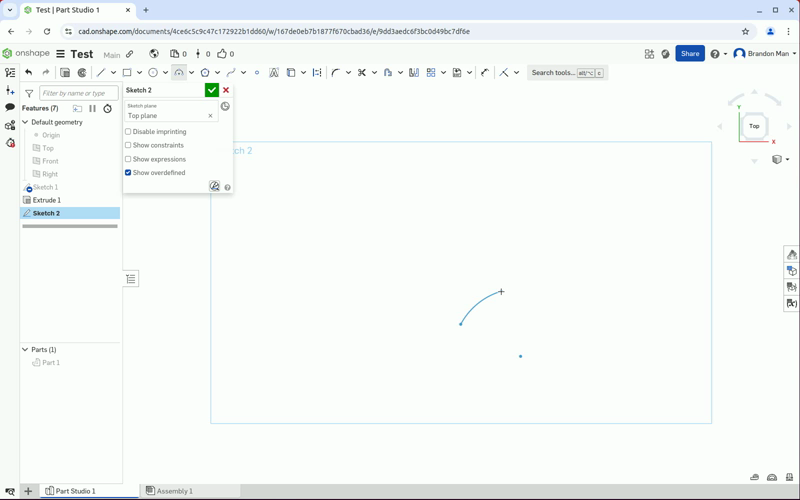
click(501, 291)
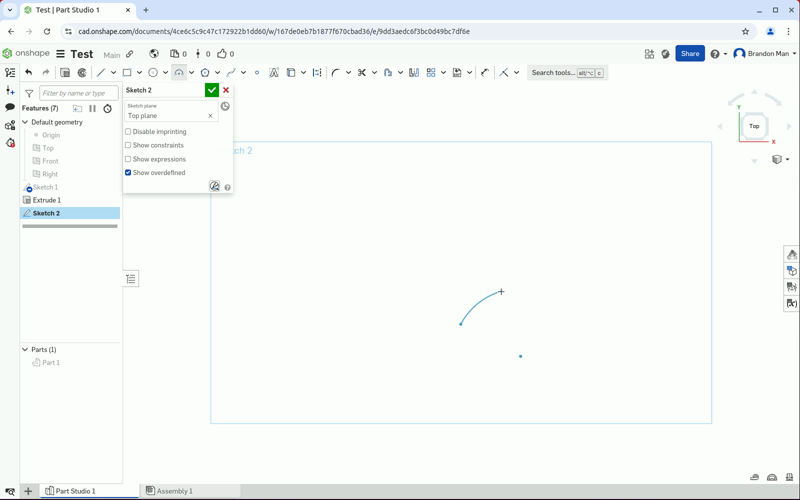
mouse_move(478, 305)
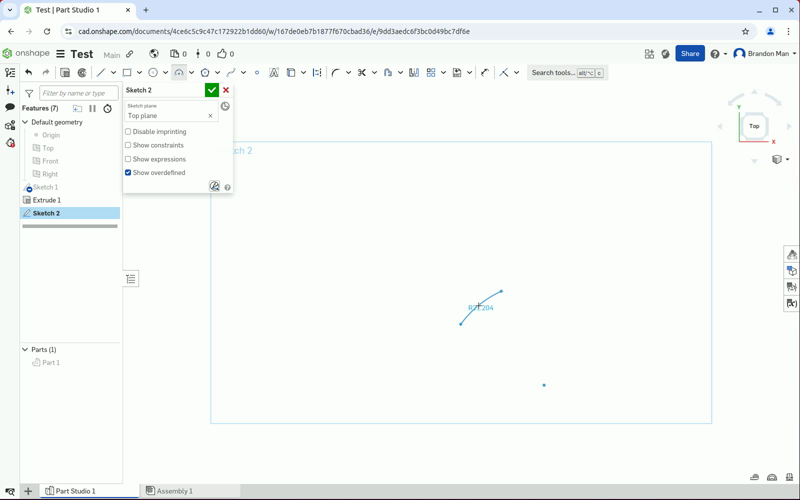
click(478, 305)
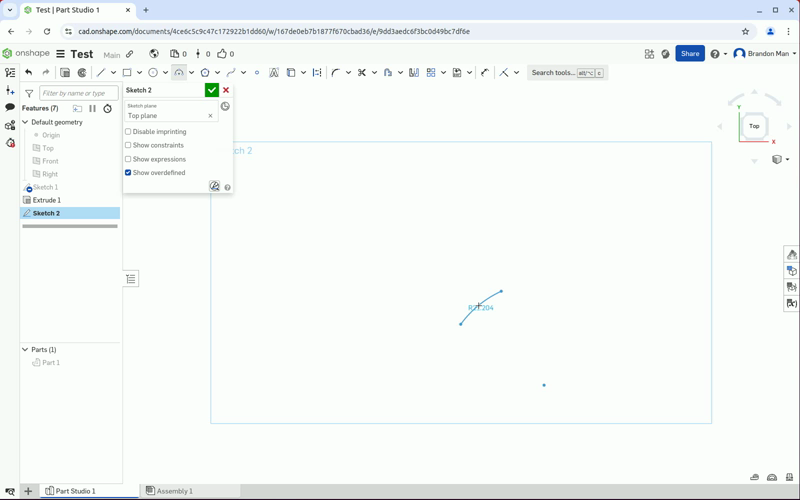
key_up(shift)
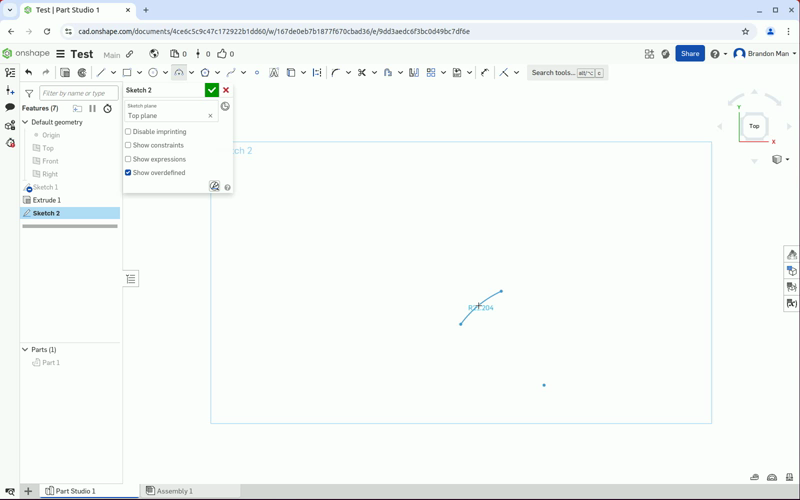
mouse_move(501, 291)
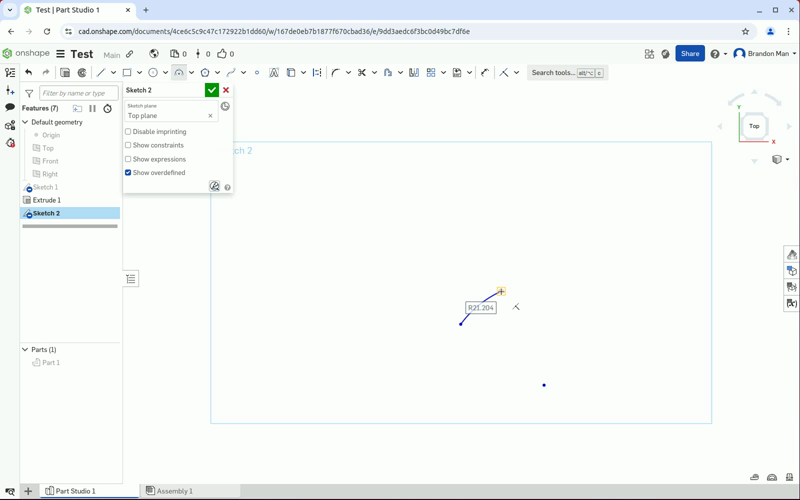
click(501, 291)
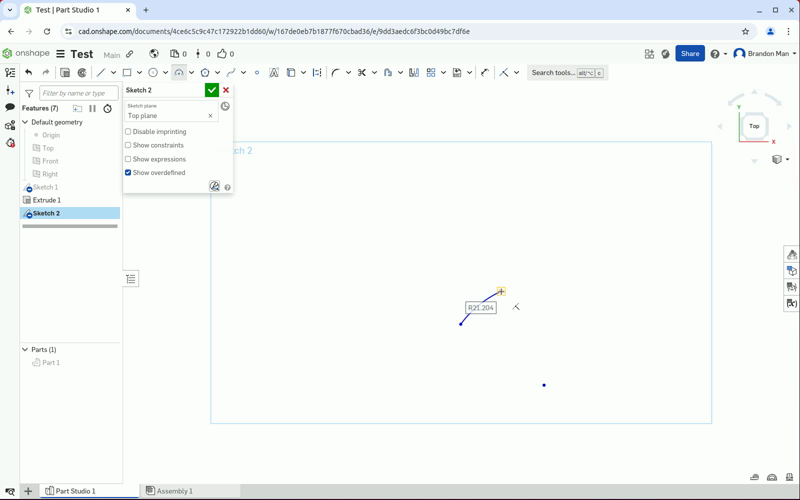
mouse_move(460, 324)
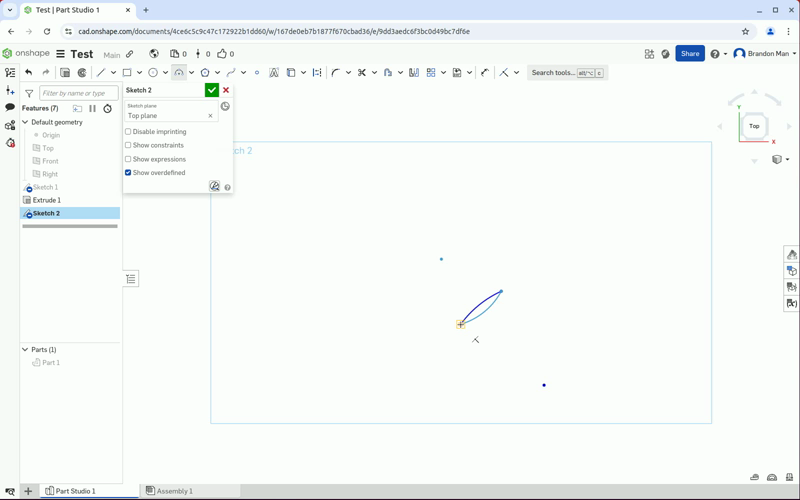
click(460, 324)
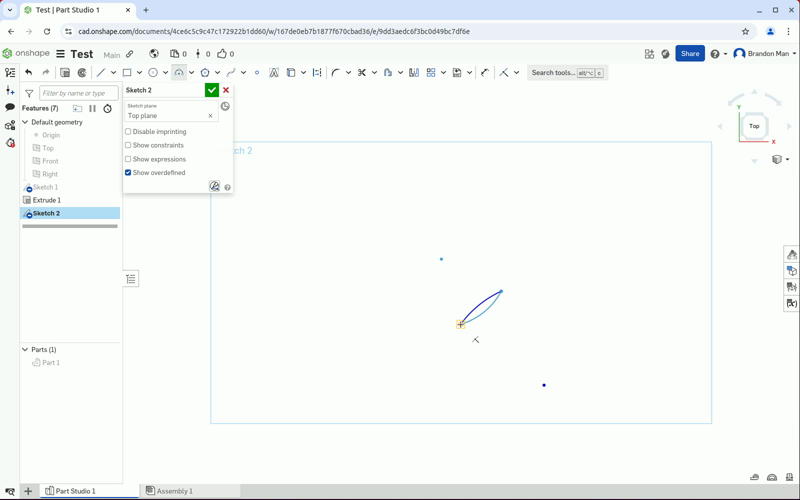
key_down(shift)
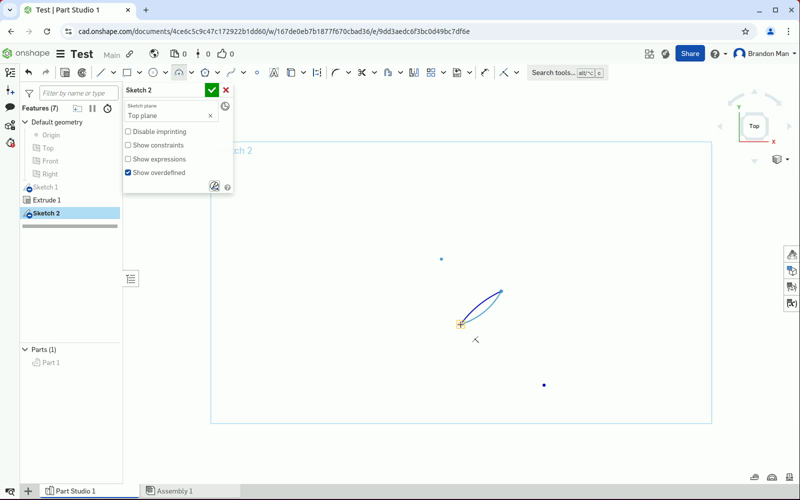
mouse_move(434, 249)
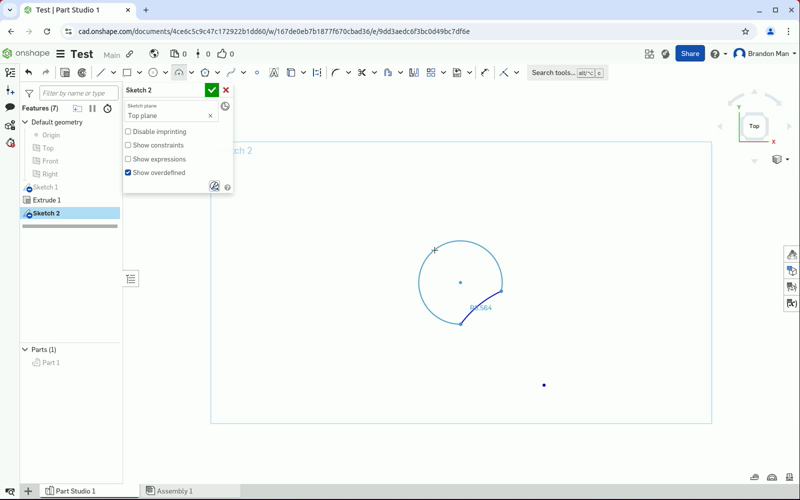
click(434, 249)
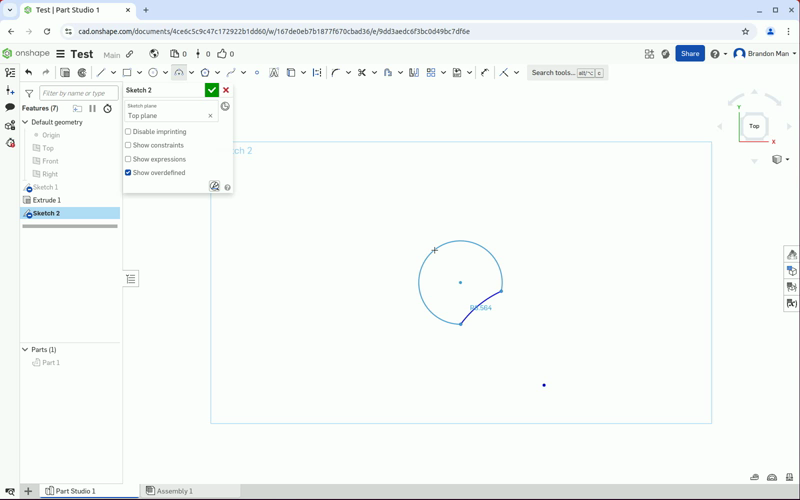
key_up(shift)
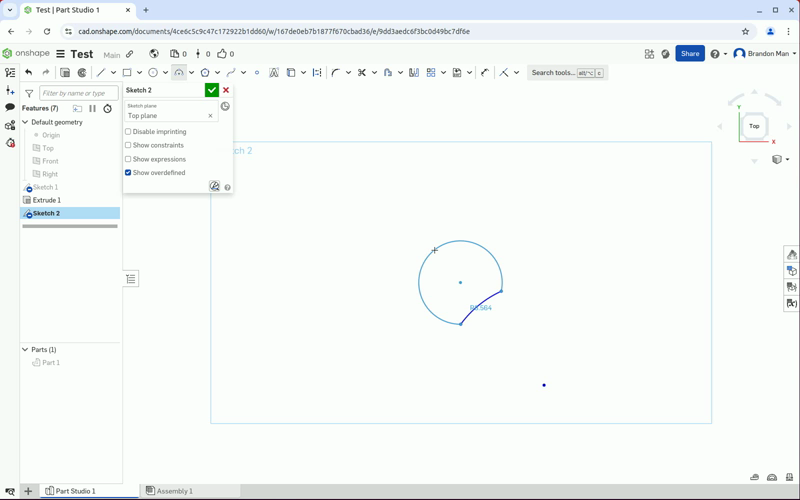
key(esc)
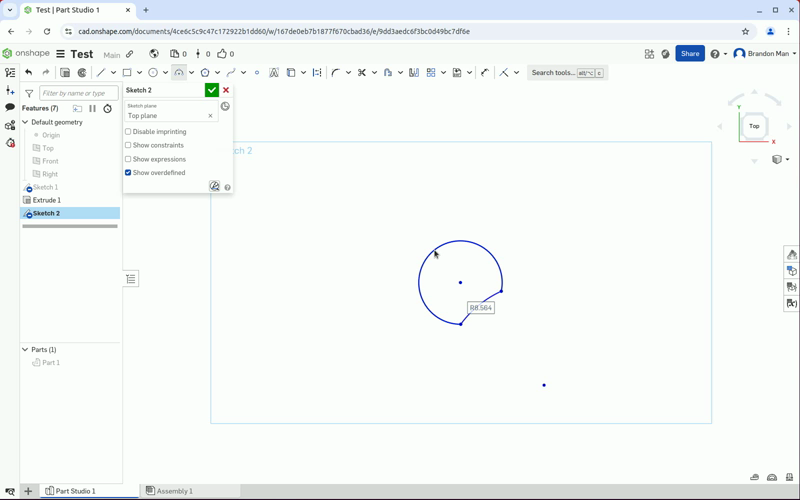
key(c)
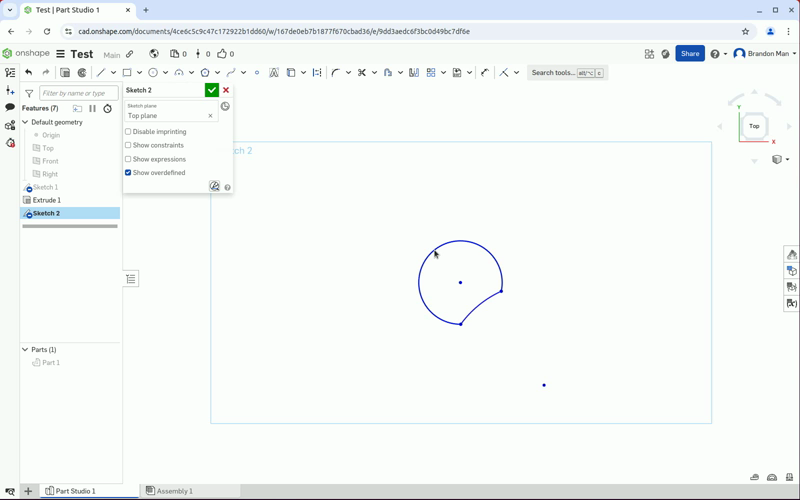
key_down(shift)
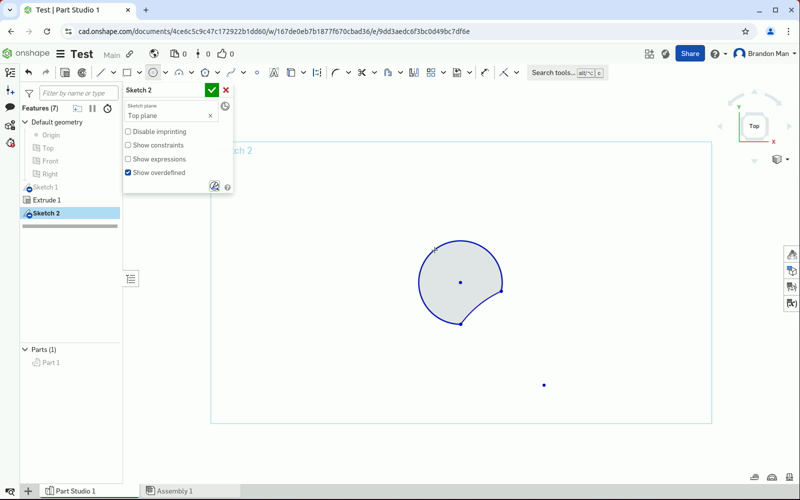
mouse_move(460, 281)
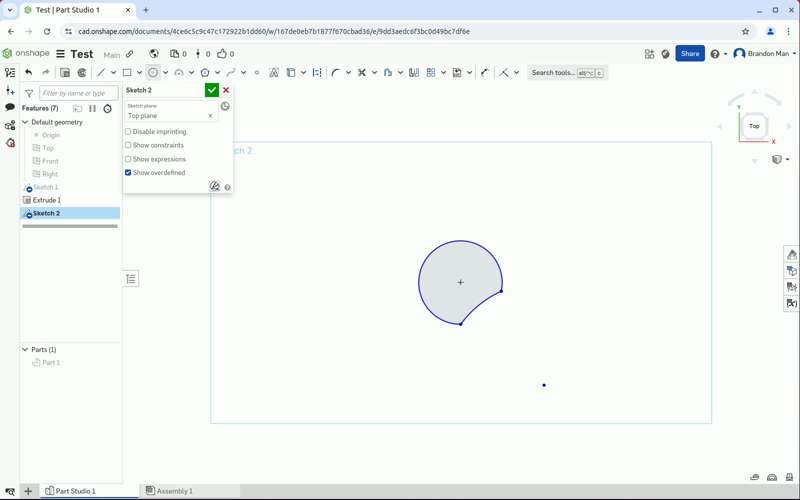
scroll(6)
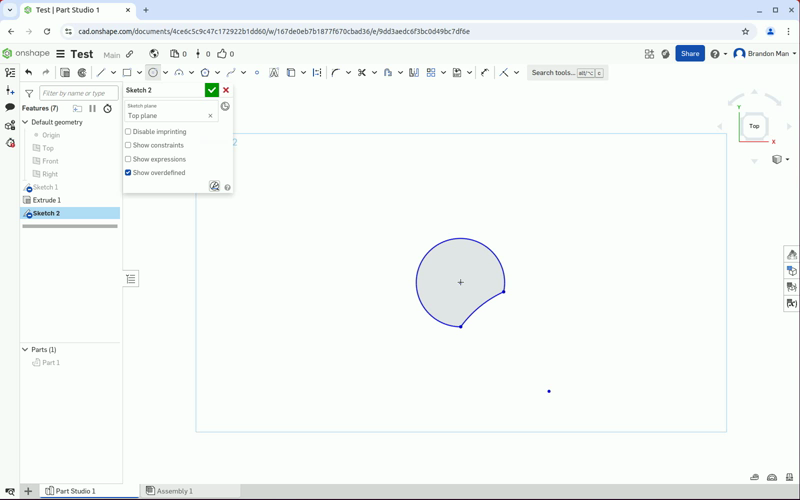
scroll(6)
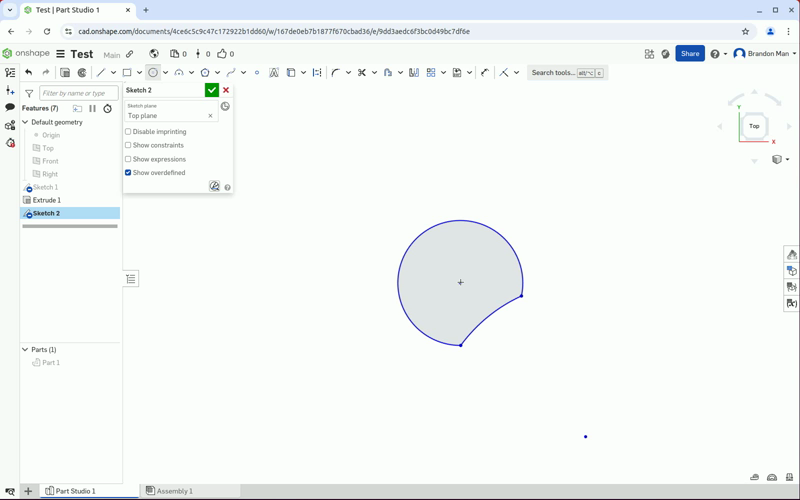
scroll(6)
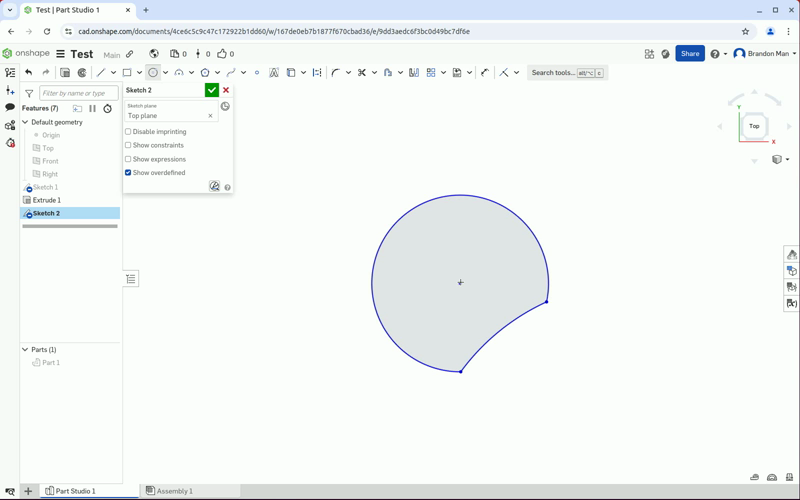
scroll(6)
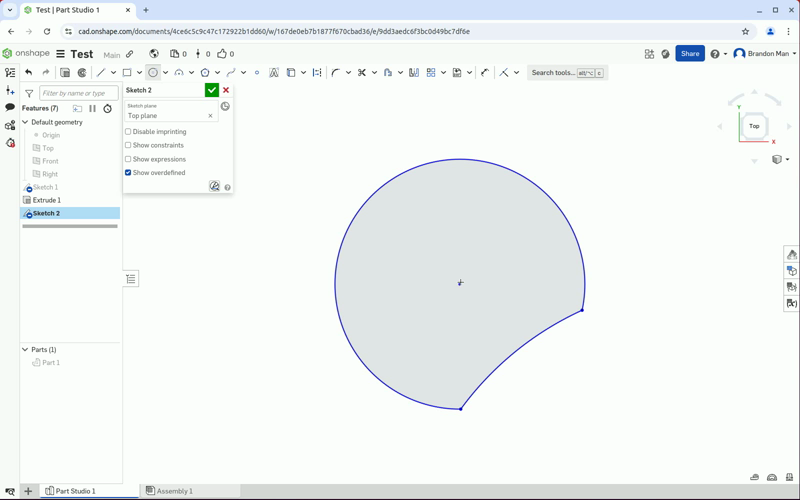
scroll(6)
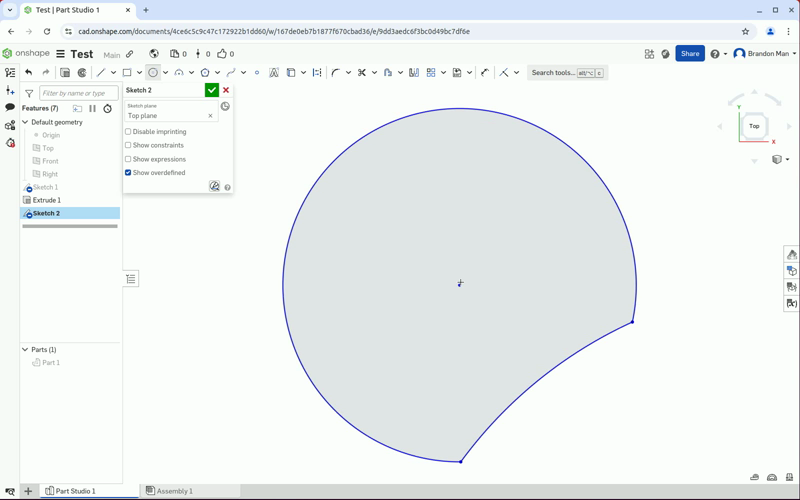
scroll(6)
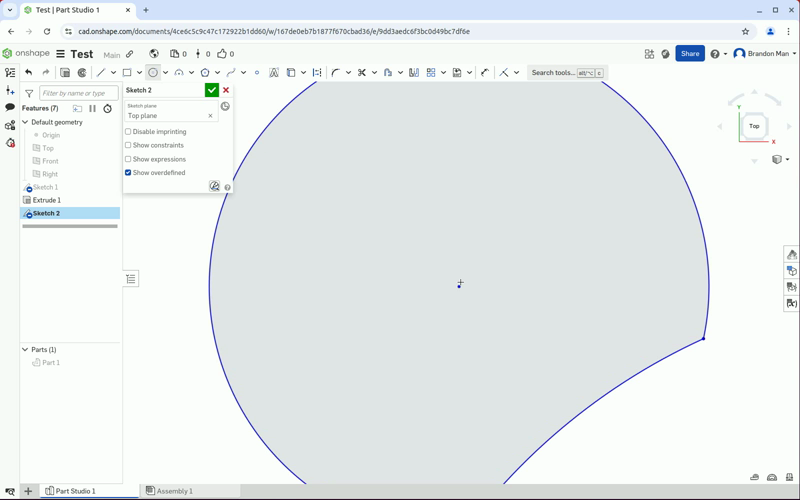
scroll(6)
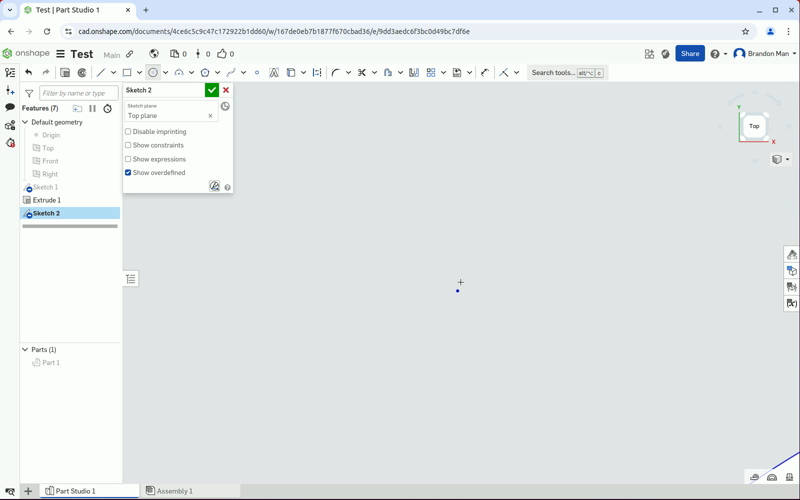
click(460, 281)
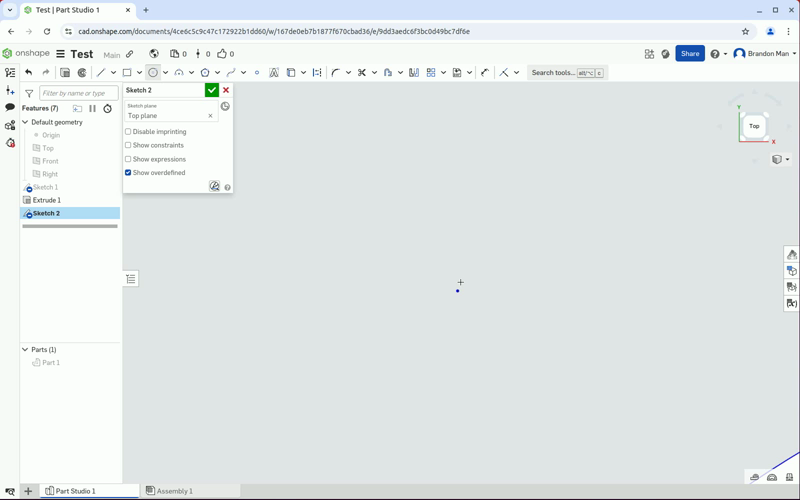
scroll(-6)
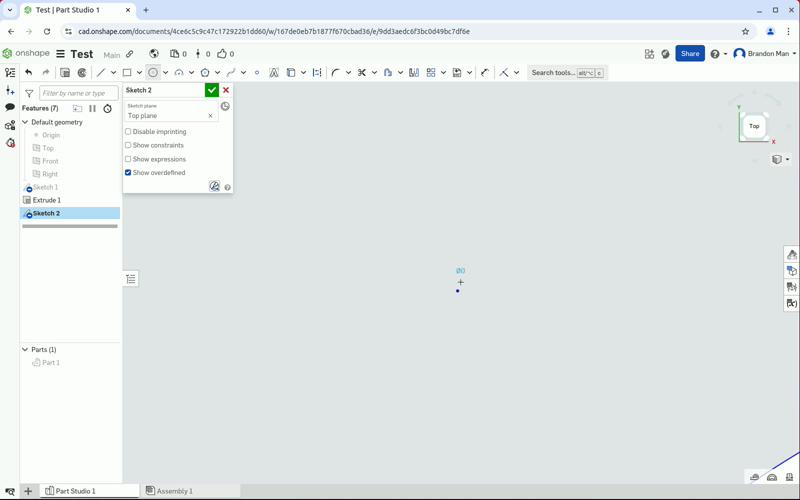
scroll(-6)
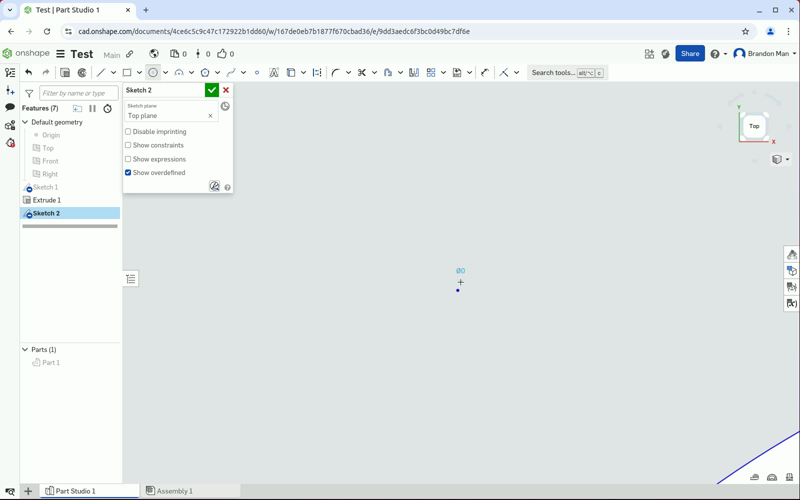
scroll(-6)
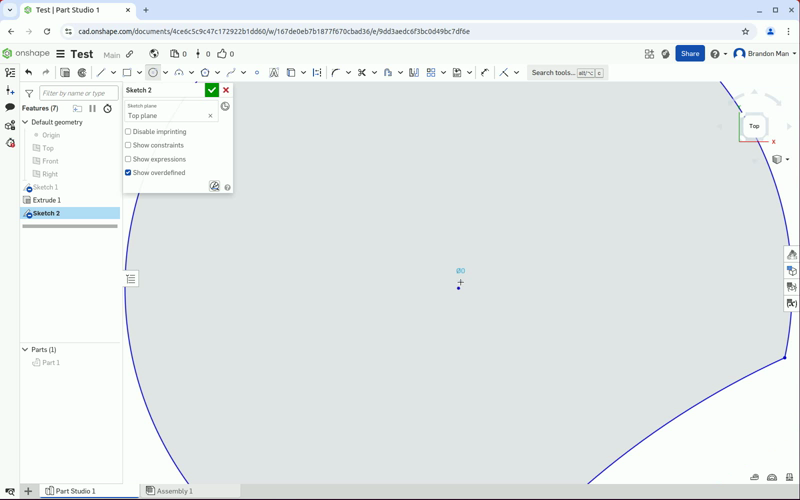
scroll(-6)
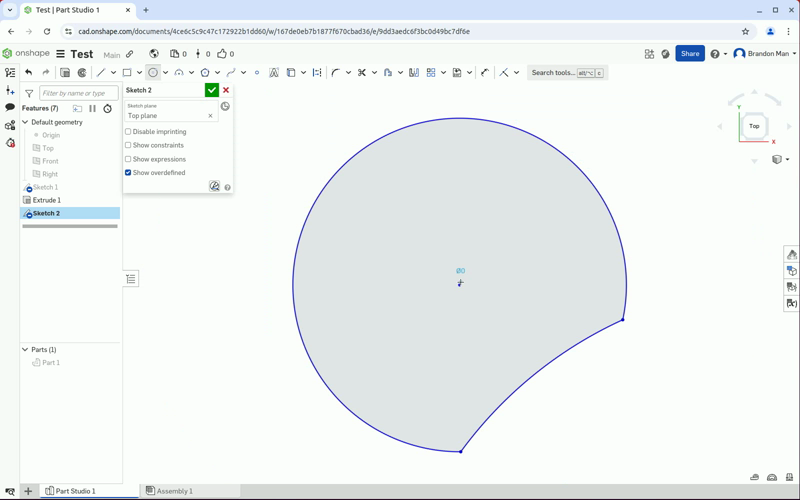
scroll(-6)
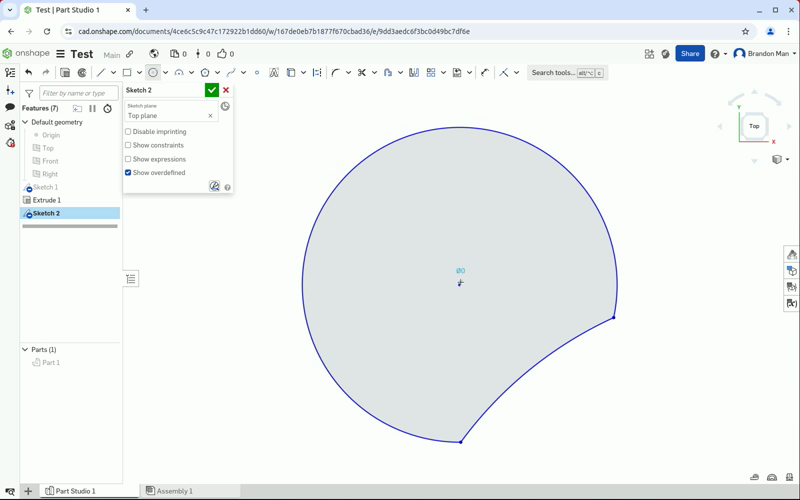
scroll(-6)
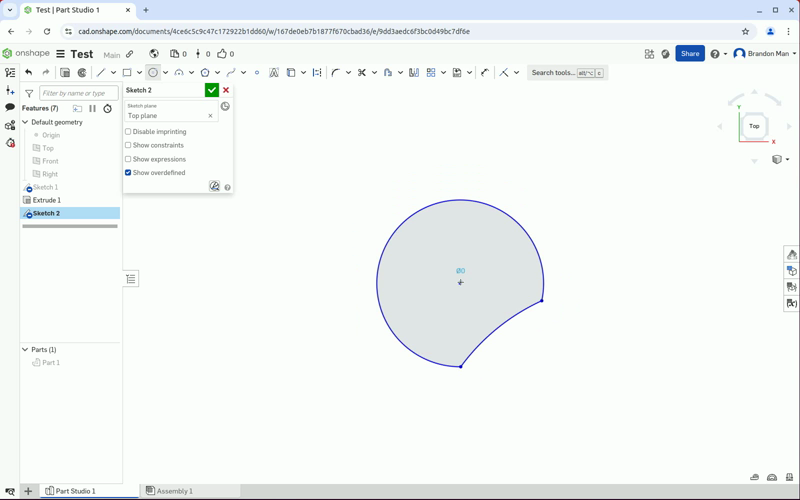
scroll(-6)
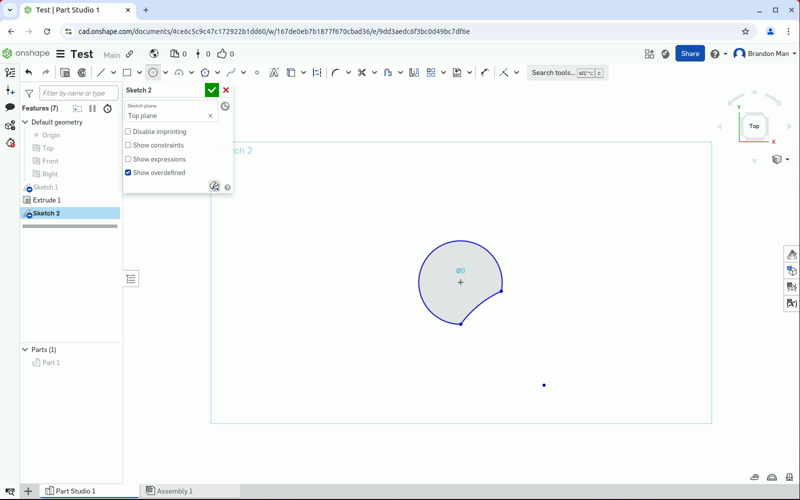
key_up(shift)
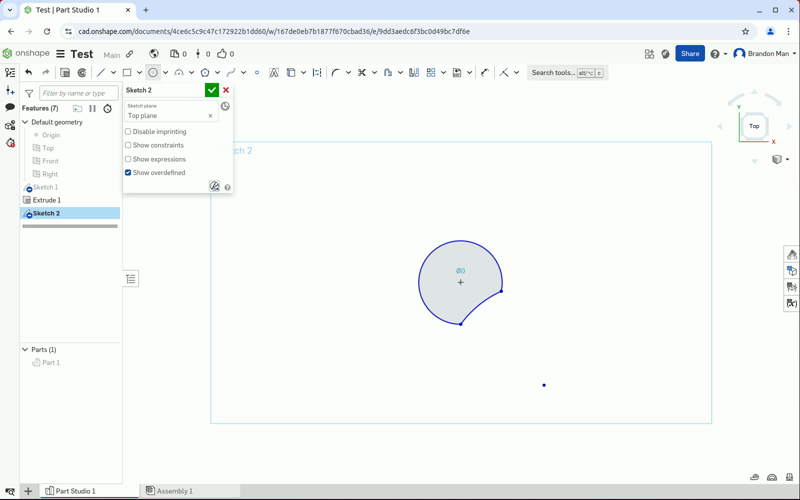
mouse_move(471, 281)
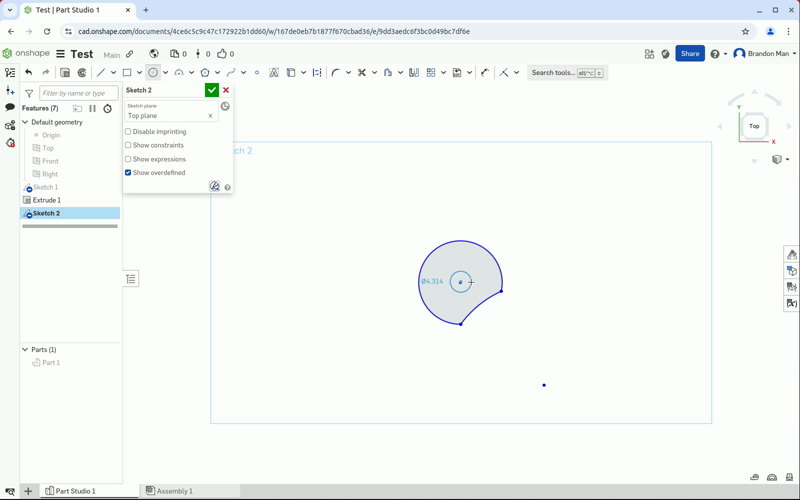
click(471, 281)
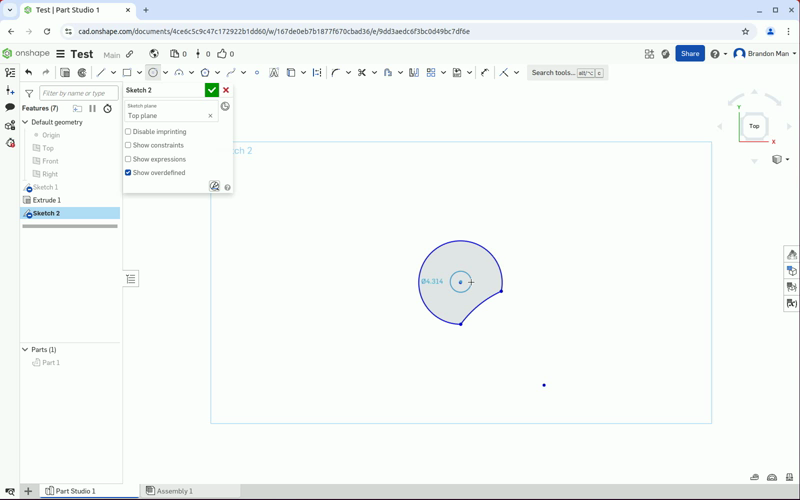
key(esc)
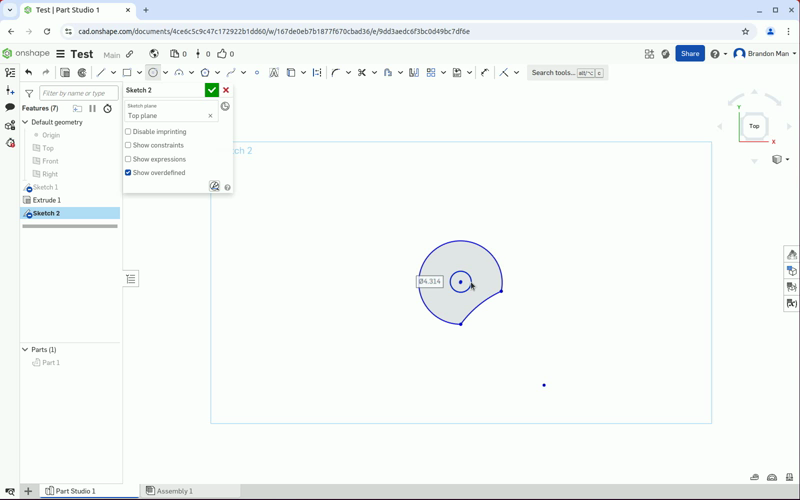
mouse_move(453, 259)
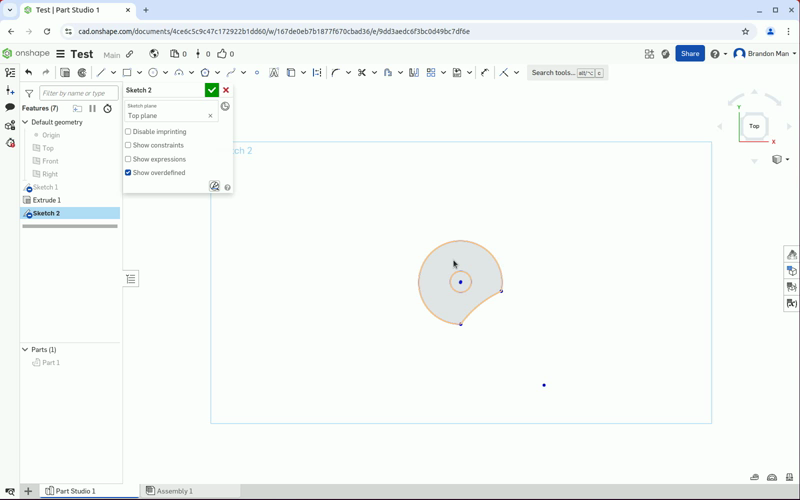
click(453, 259)
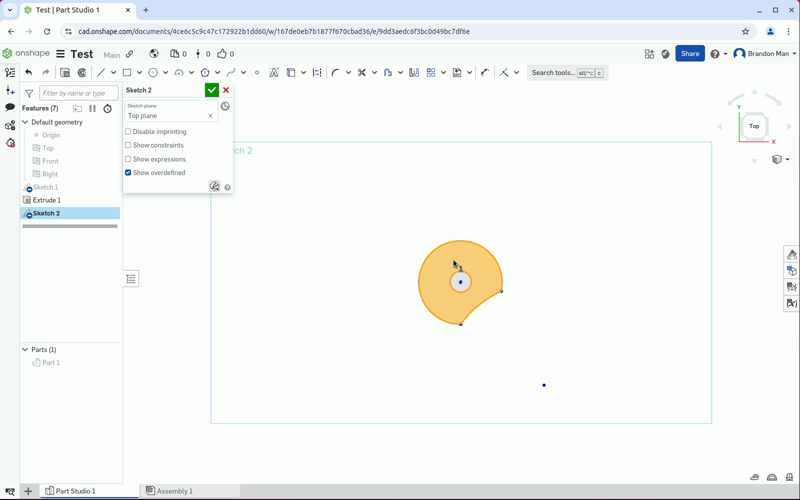
mouse_move(73, 352)
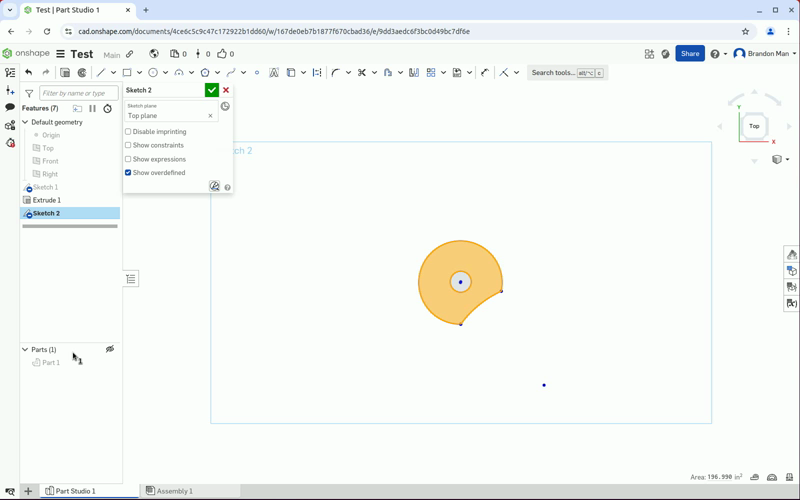
key(shift+y)
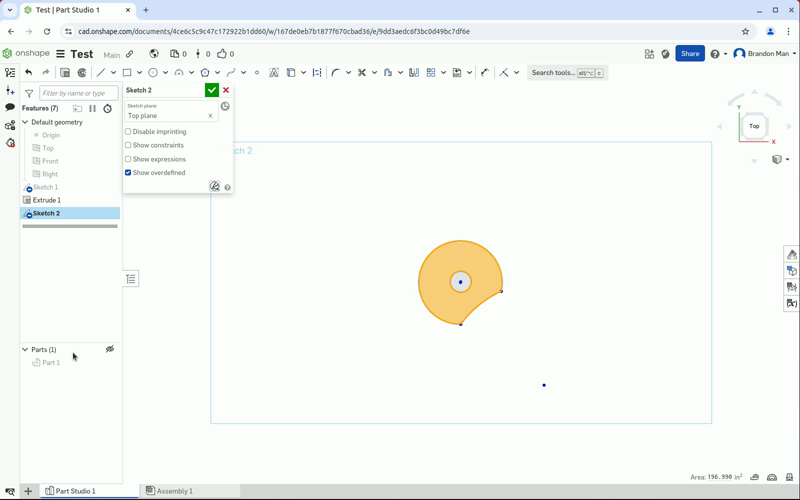
key(shift+e)
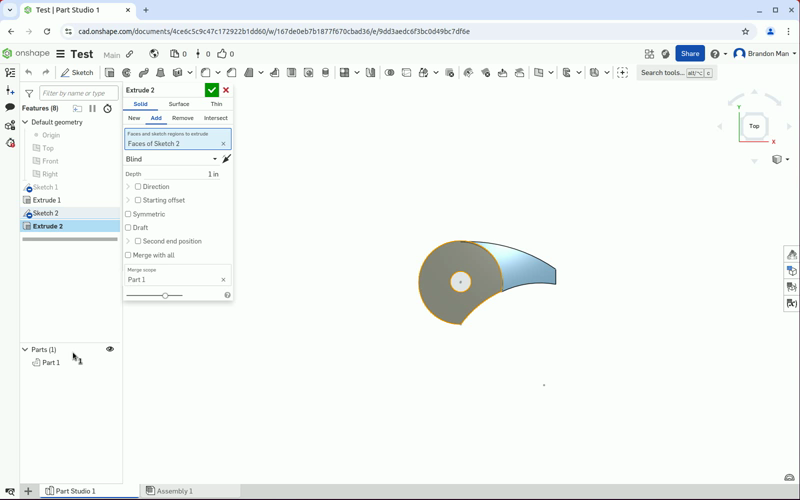
mouse_move(143, 106)
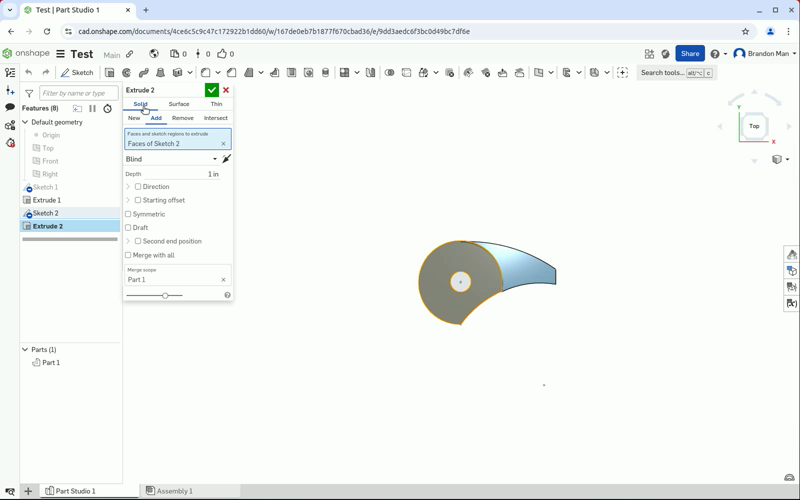
click(143, 106)
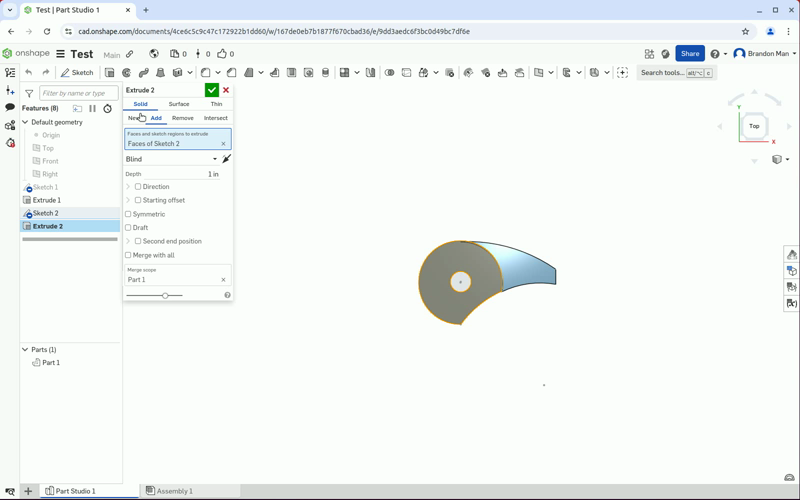
mouse_move(137, 120)
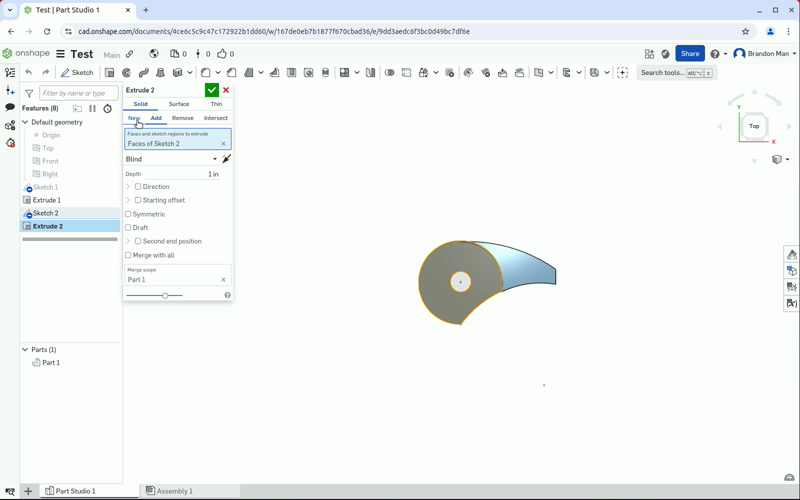
click(137, 120)
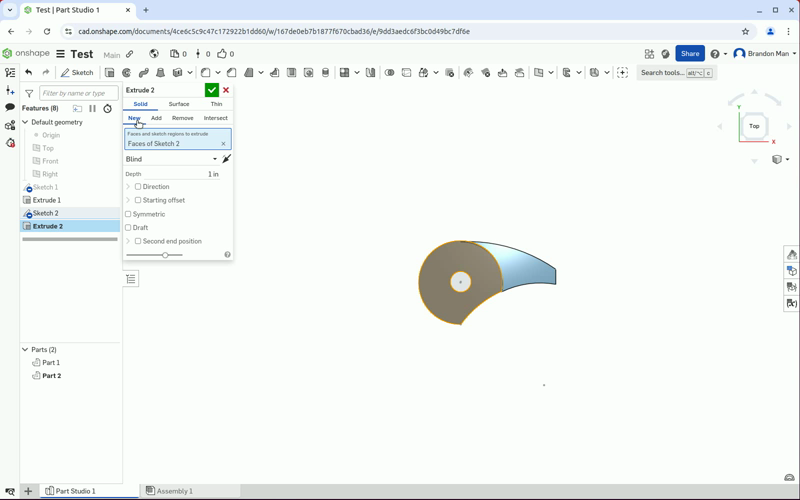
key(tab, 4)
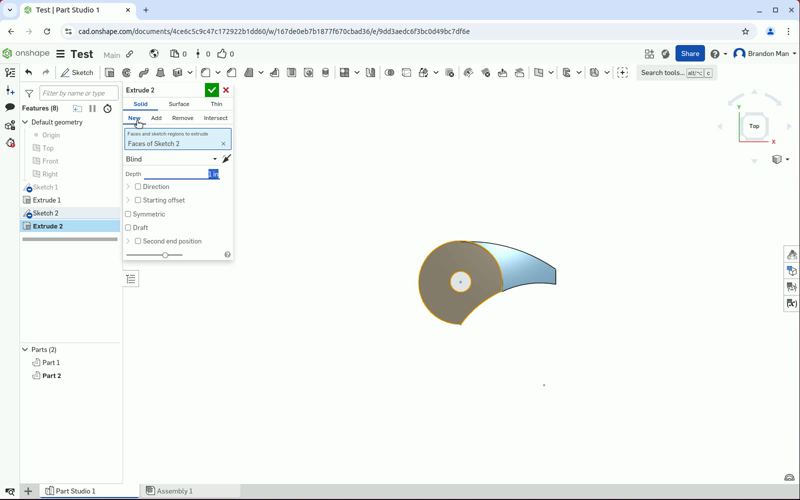
text(23.108)
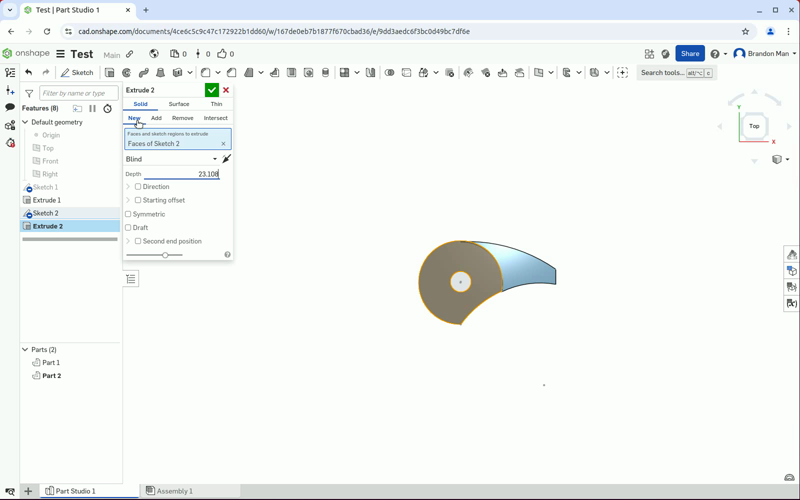
key(enter)
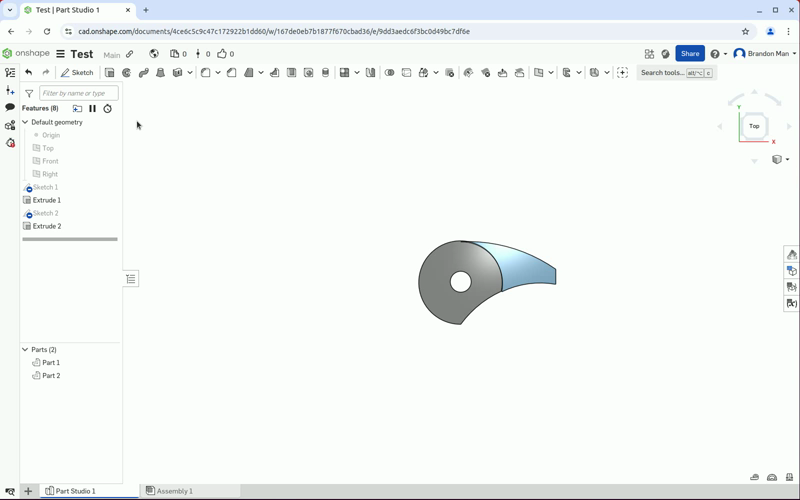
key(shift+h)
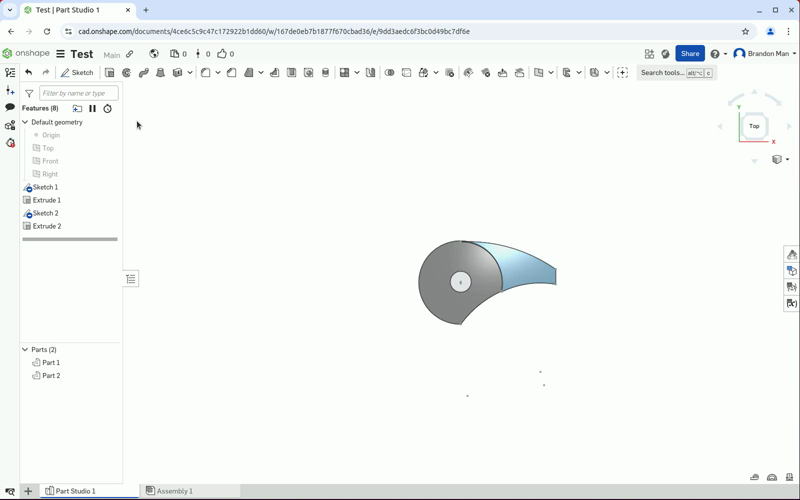
key(shift+h)
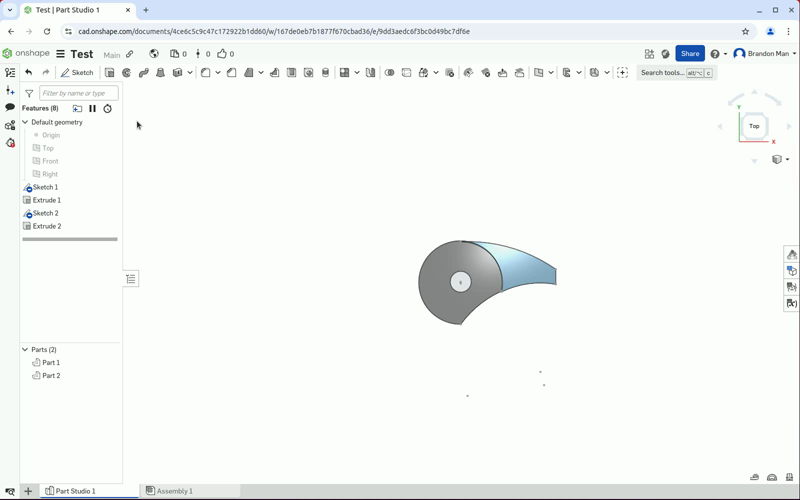
key(shift+7)
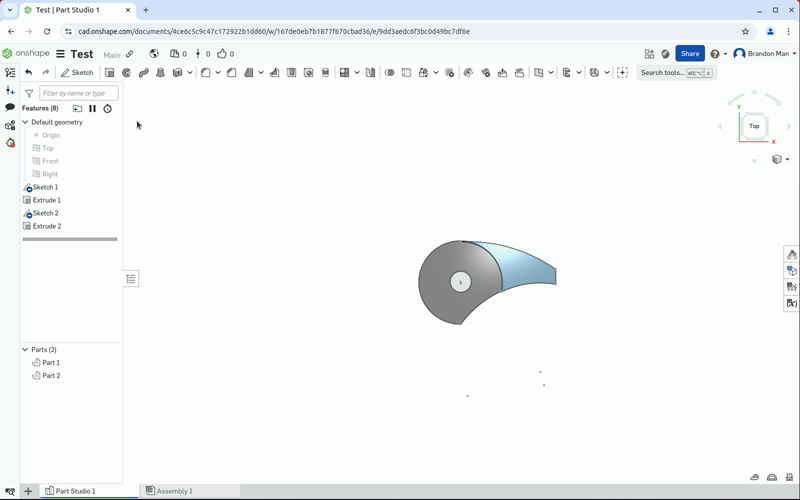
key(up, 3)
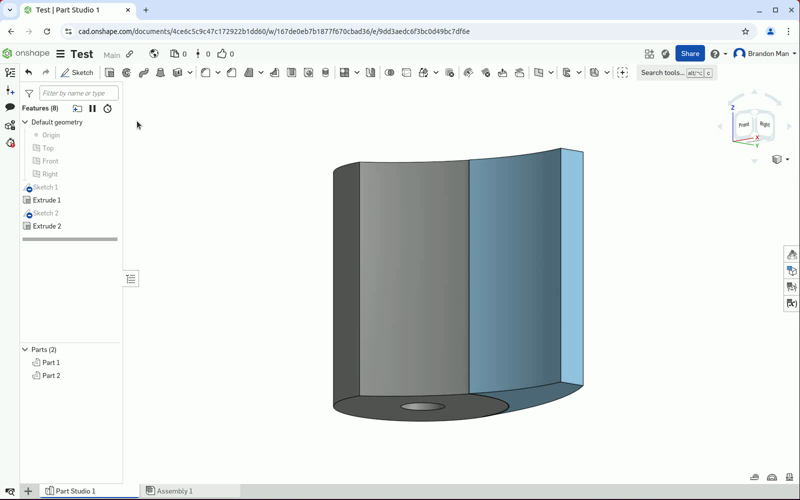
key(left, 3)
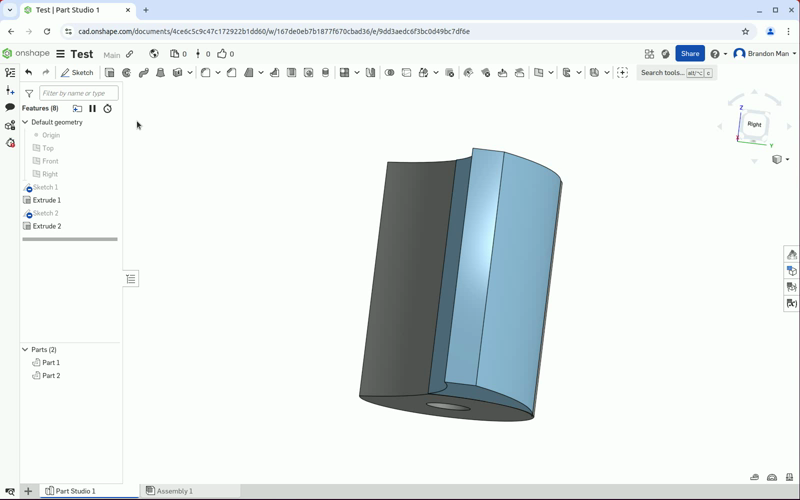
key(right, 3)
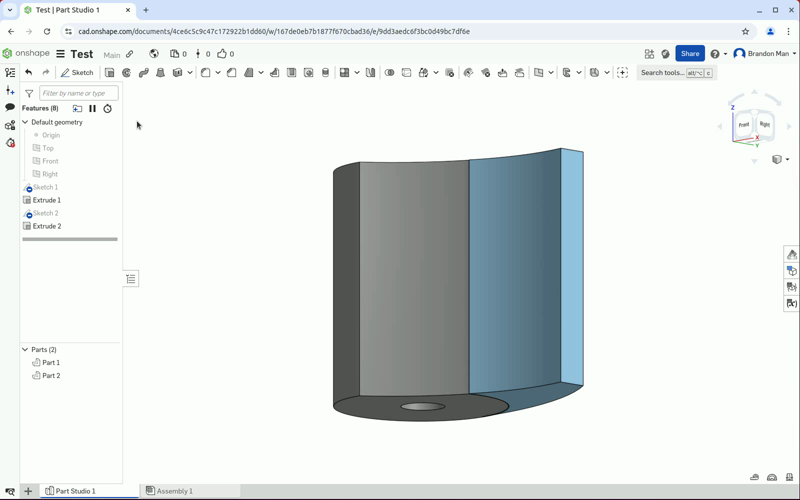
key(down, 3)
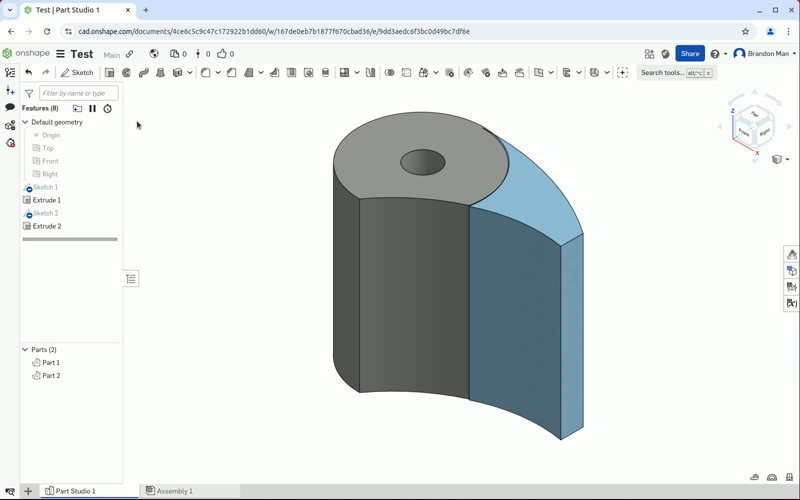
mouse_move(73, 189)
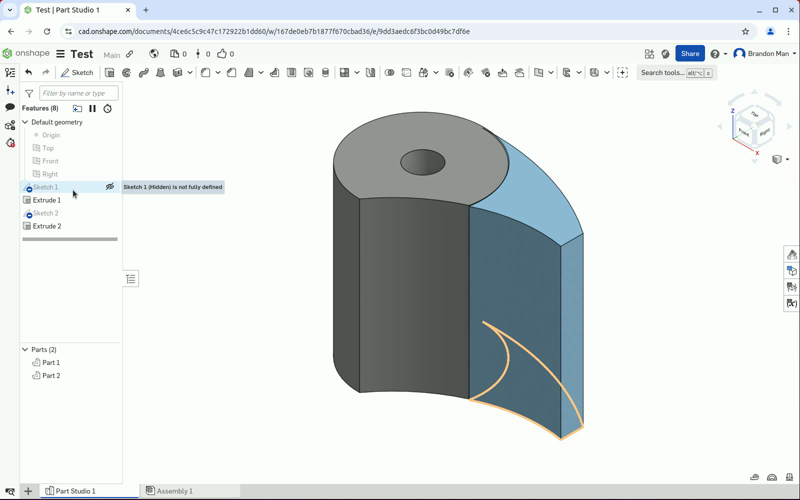
click(73, 189)